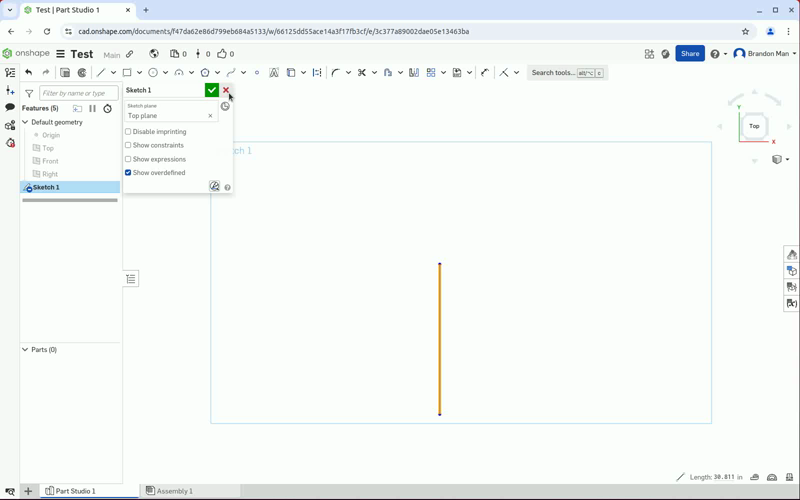
key(shift+h)
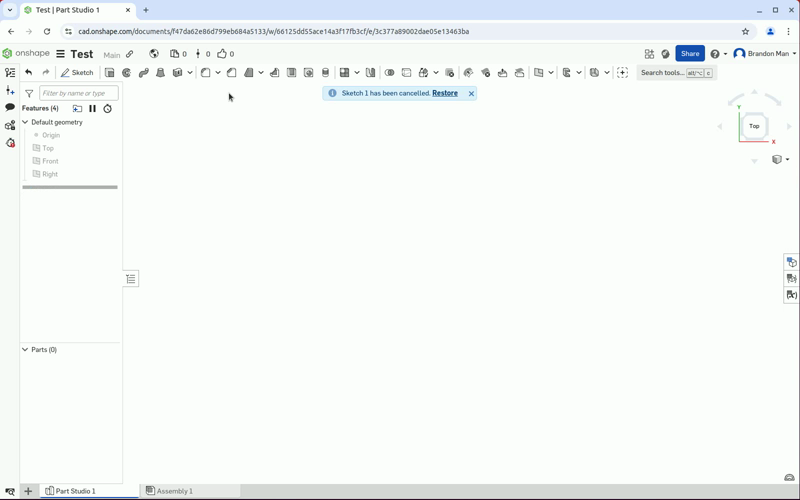
mouse_move(73, 352)
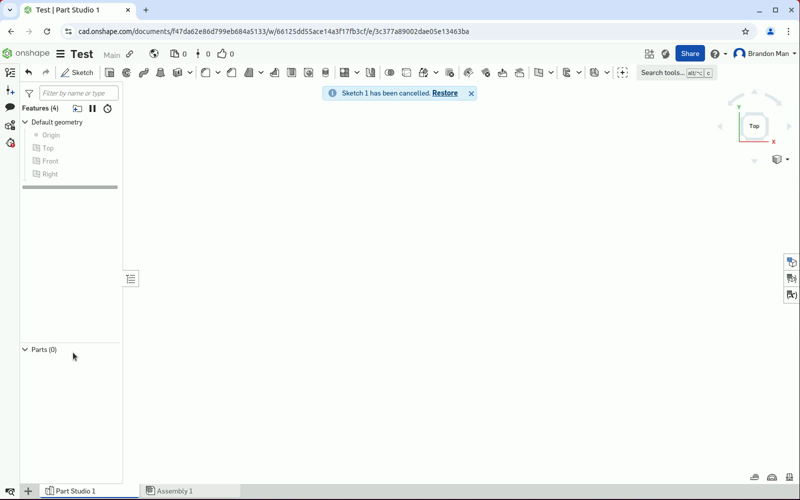
key(y)
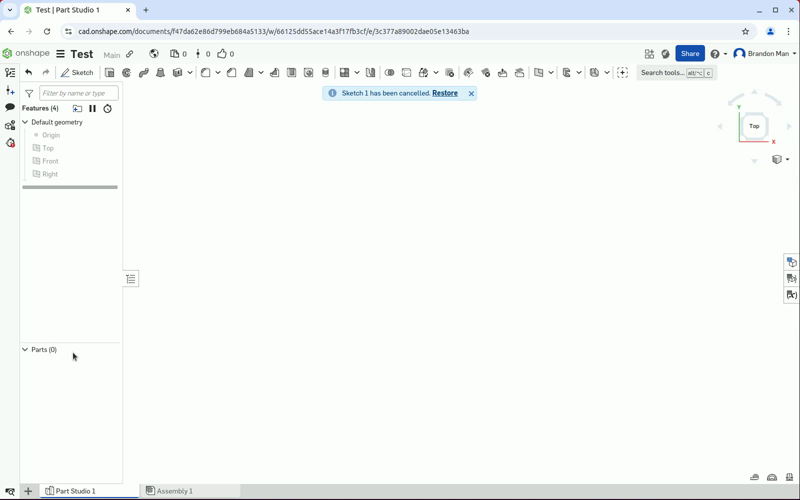
key(shift+p)
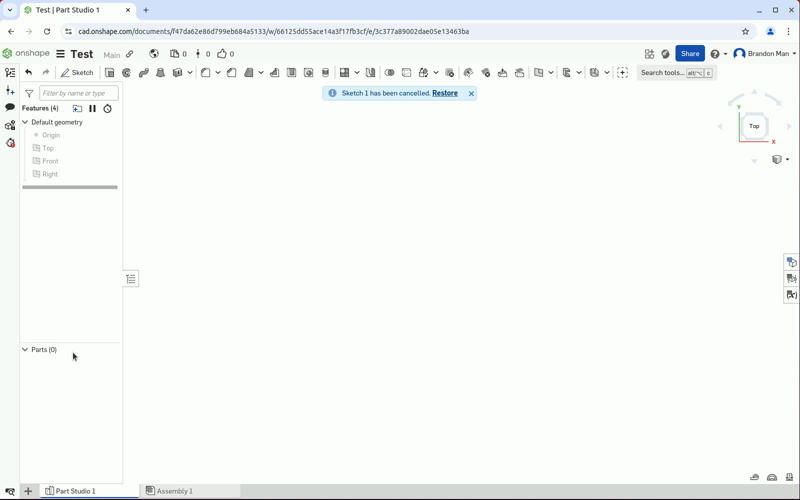
key(space)
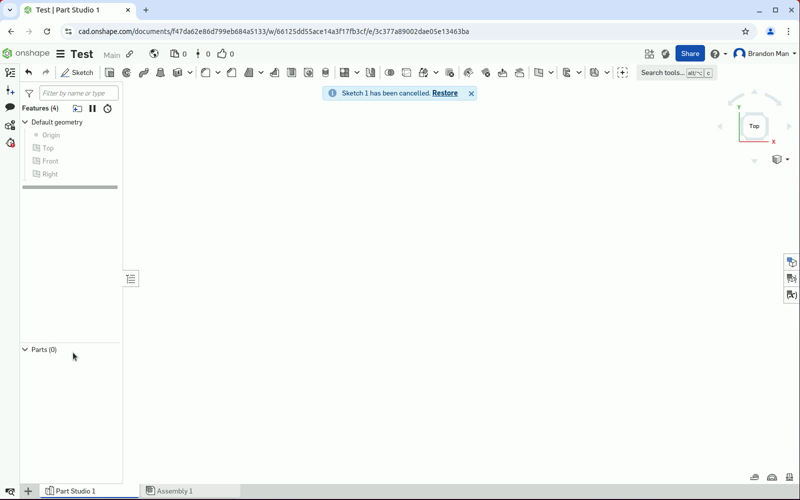
key_down(shift)
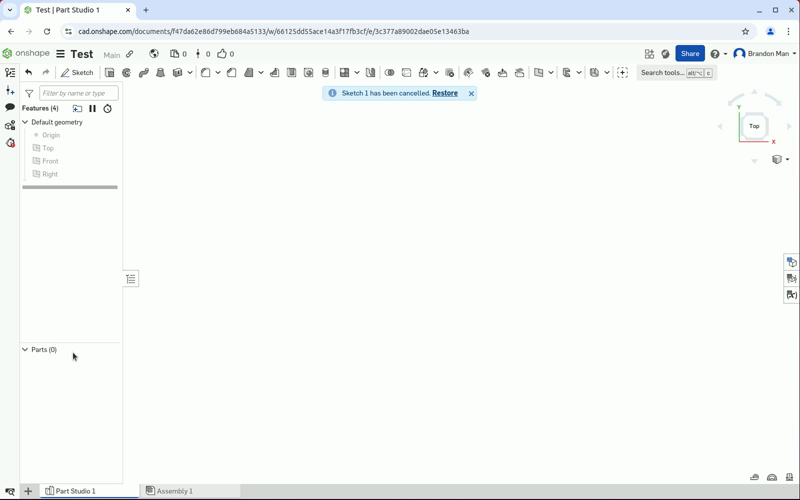
key(up)
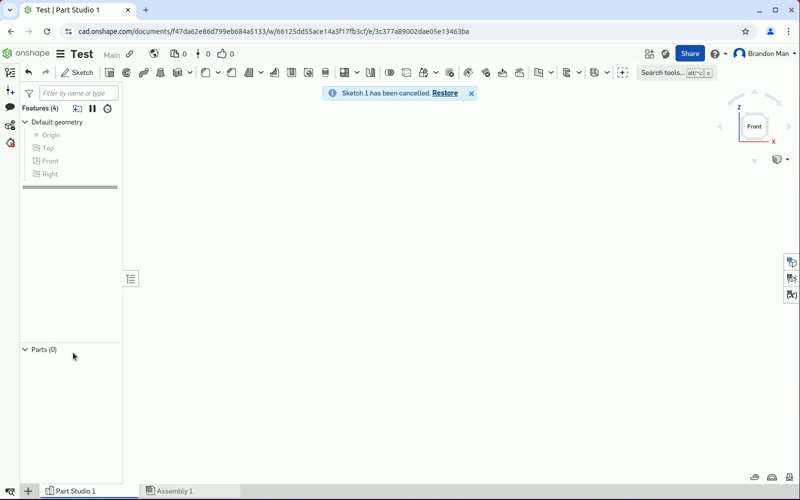
key_up(shift)
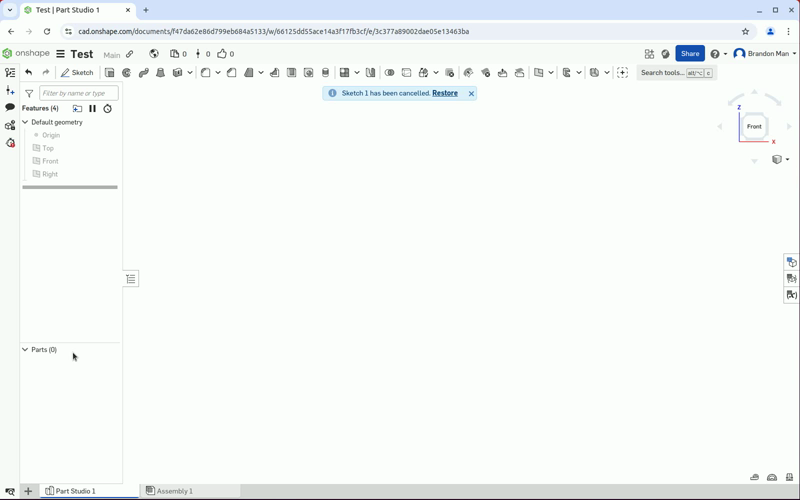
key(space)
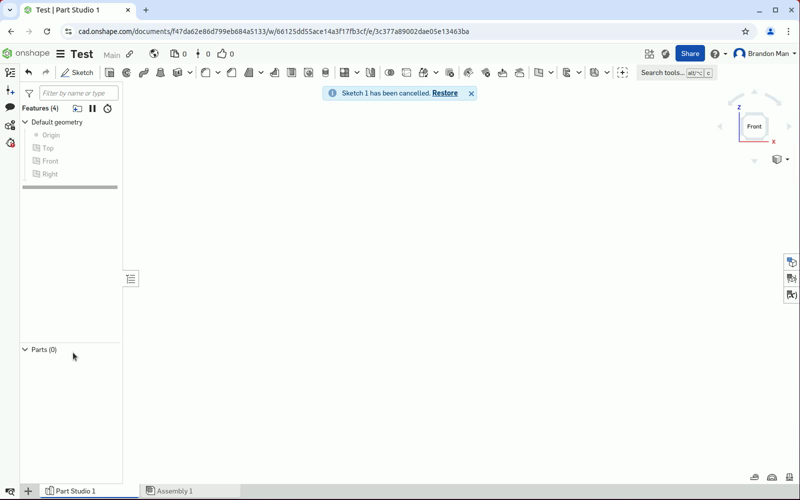
key_down(shift)
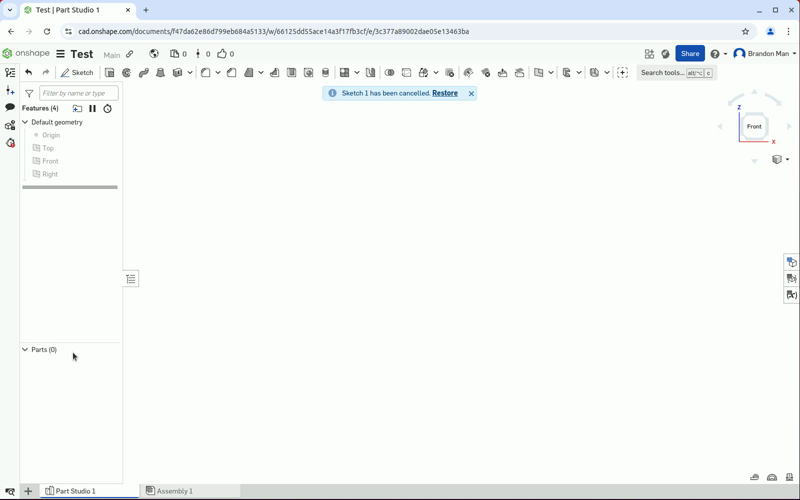
key(left)
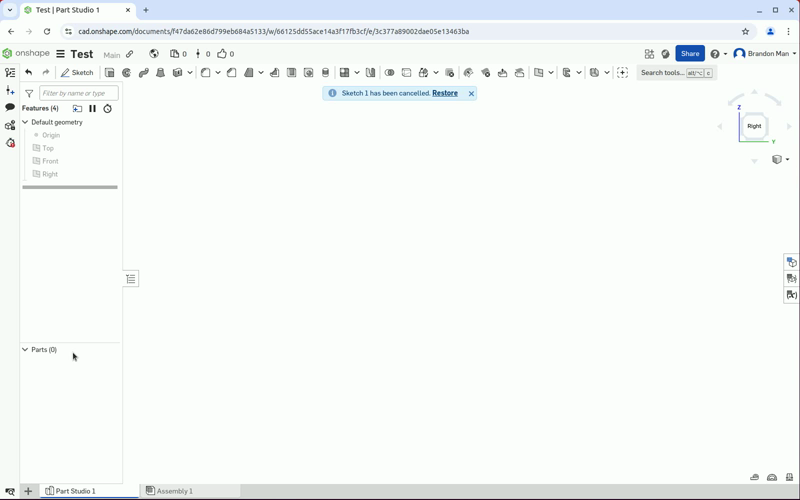
key_up(shift)
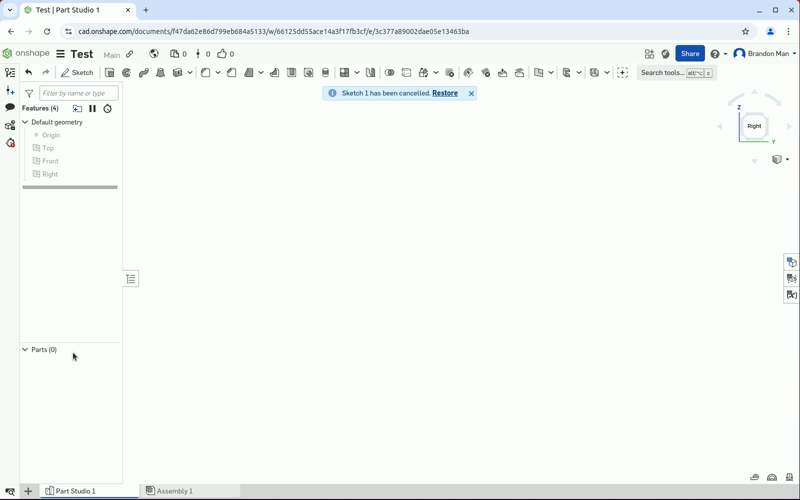
mouse_move(73, 352)
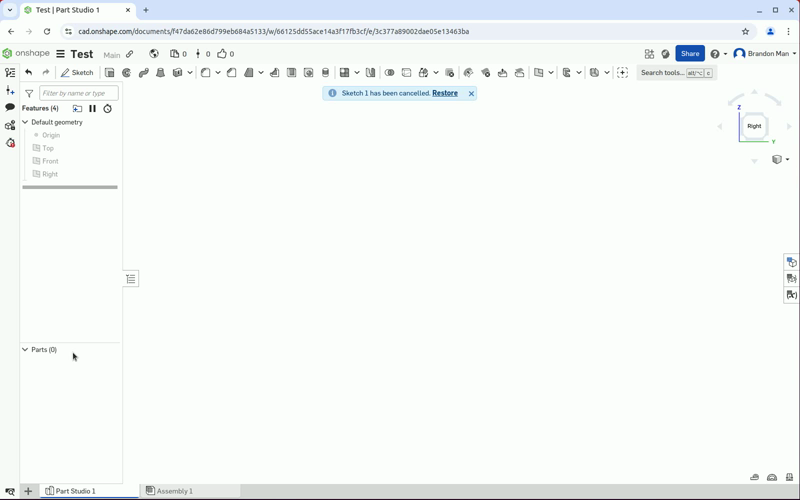
key(shift+y)
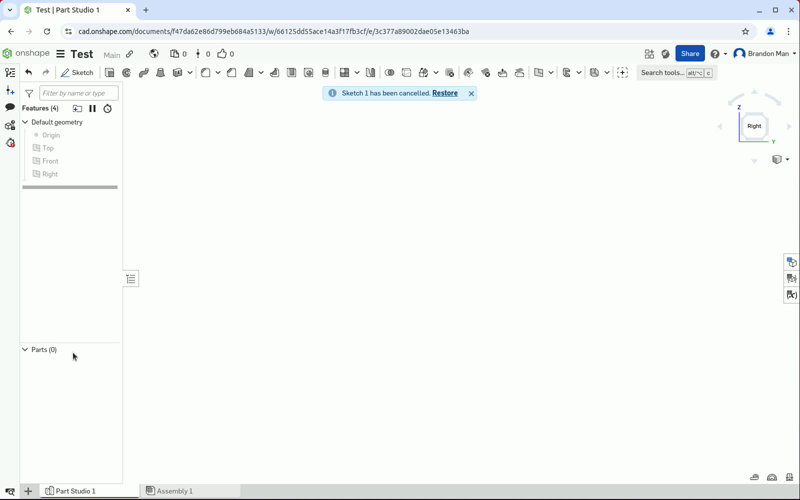
key(shift+s)
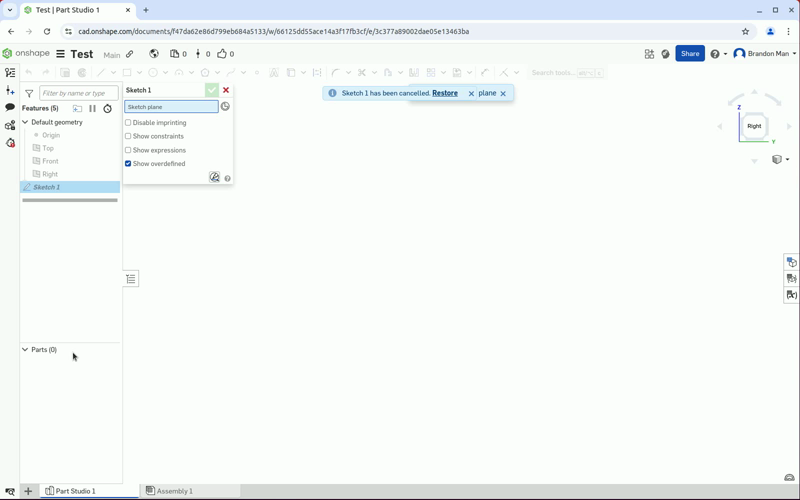
mouse_move(73, 176)
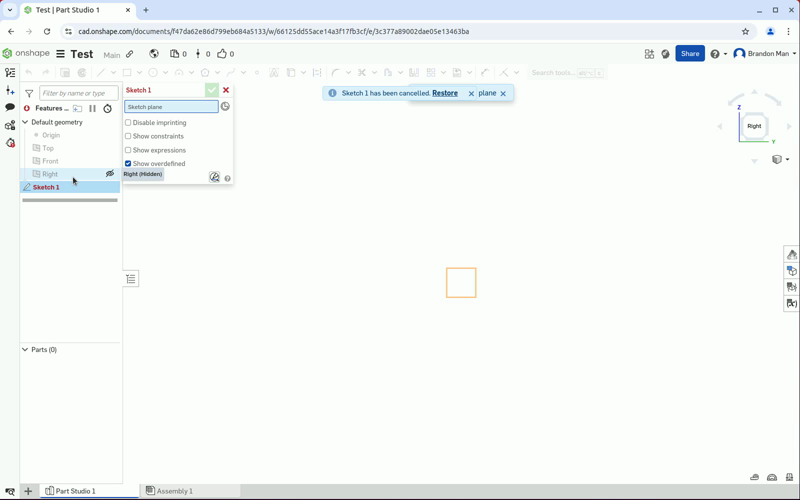
click(73, 176)
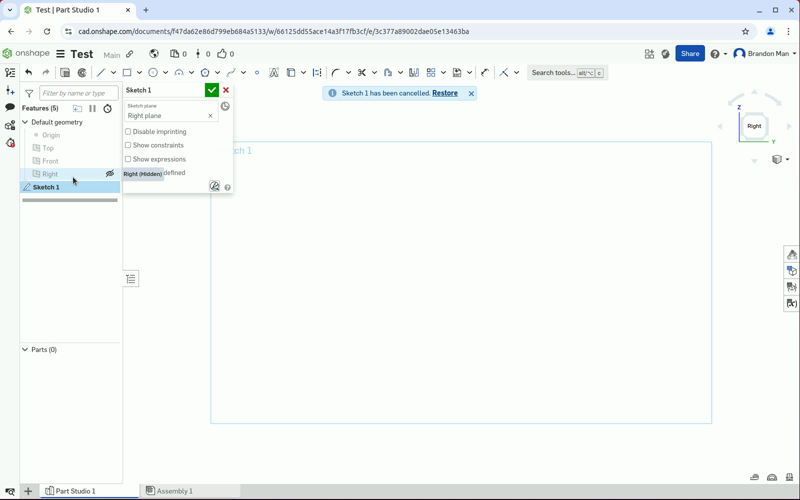
mouse_move(73, 352)
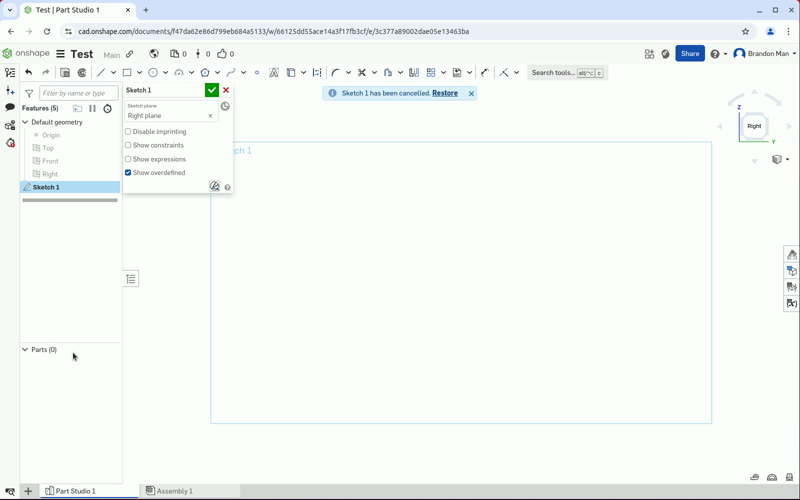
key(y)
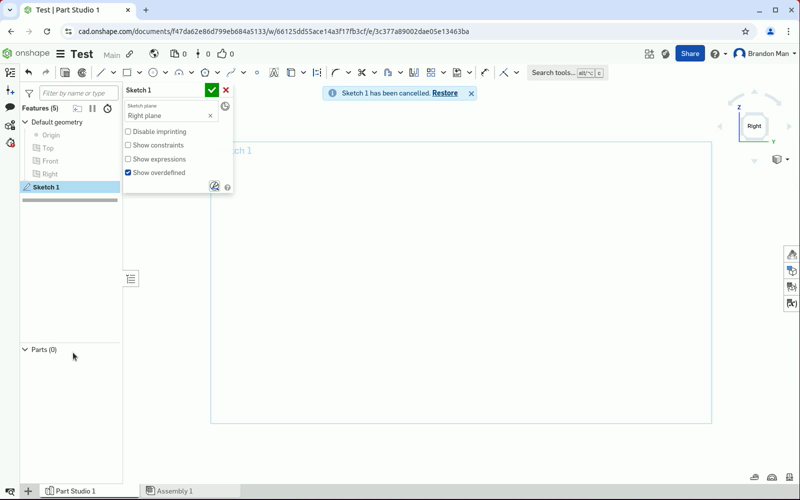
key(l)
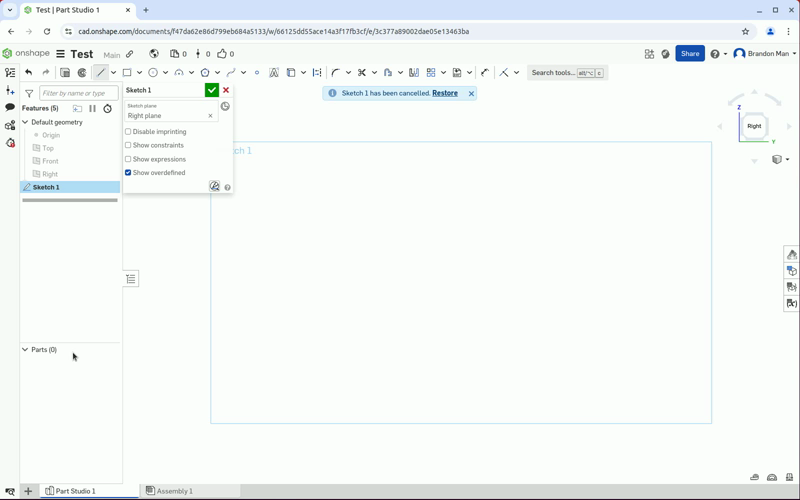
key_down(shift)
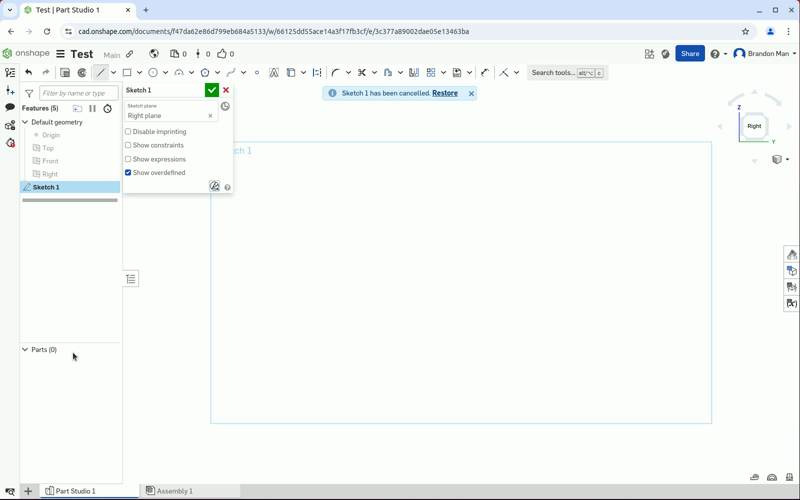
mouse_move(376, 367)
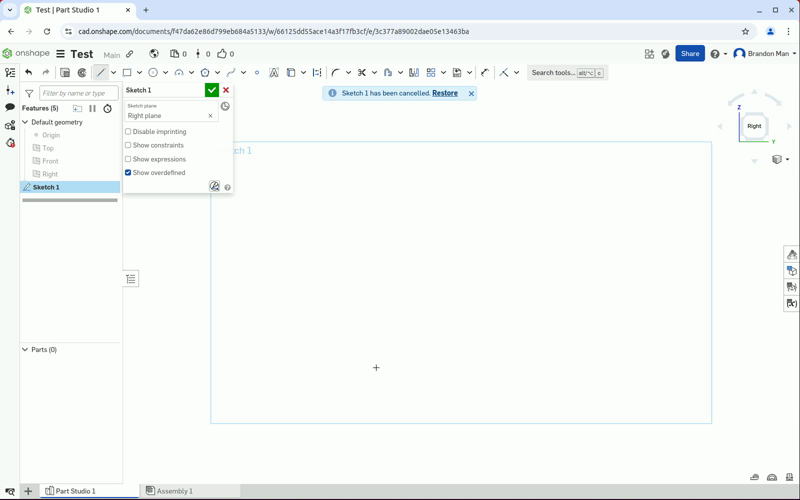
click(376, 367)
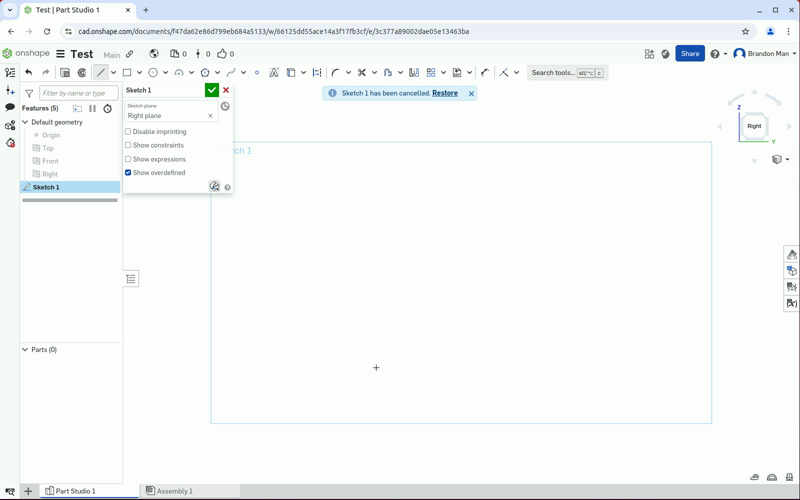
key_up(shift)
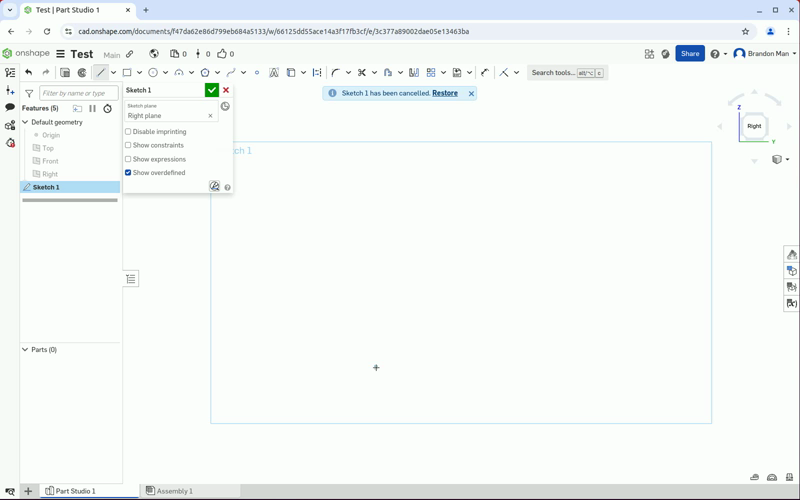
key_down(shift)
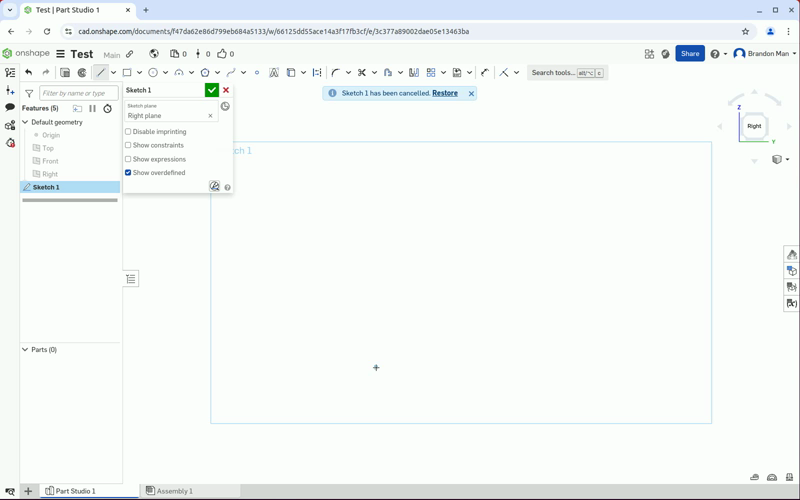
mouse_move(544, 367)
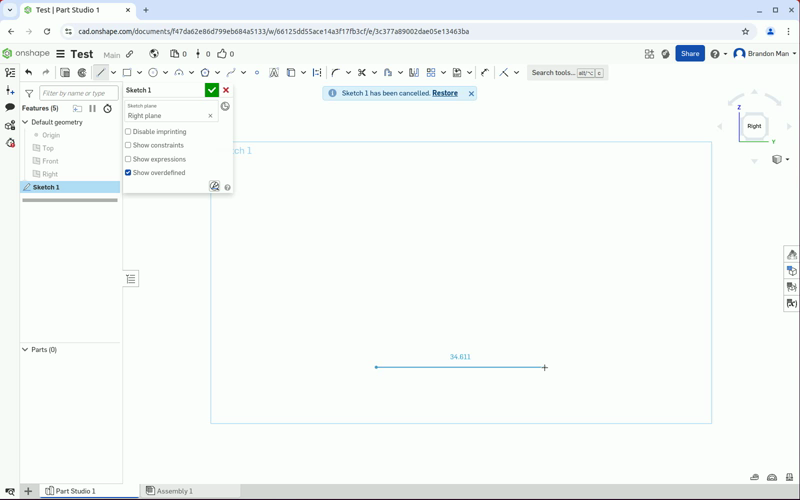
click(544, 367)
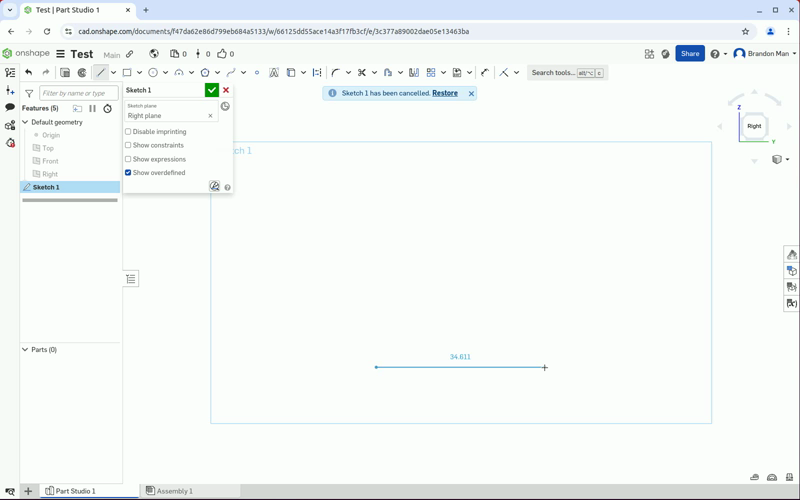
key_up(shift)
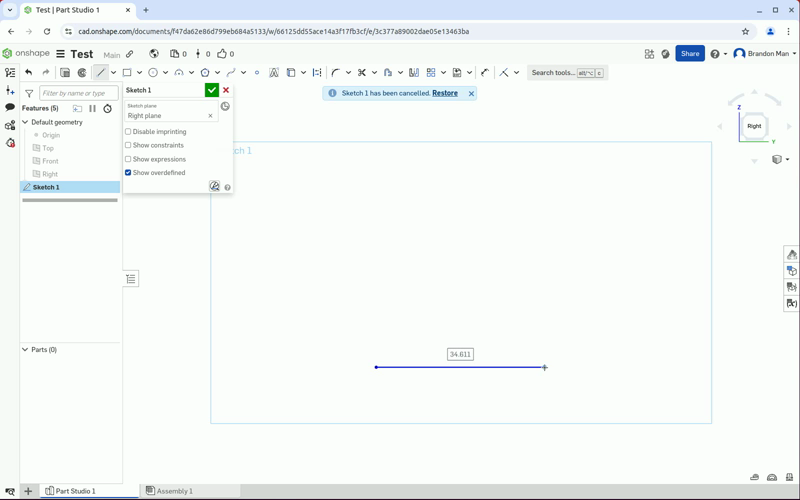
key_down(shift)
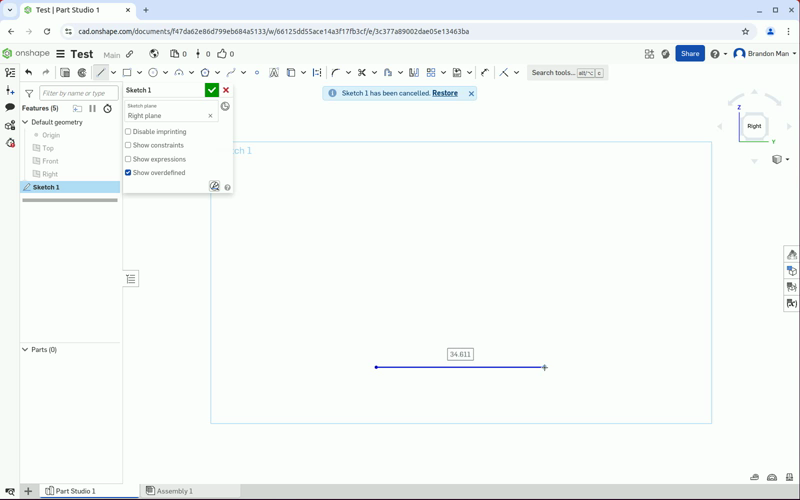
mouse_move(544, 198)
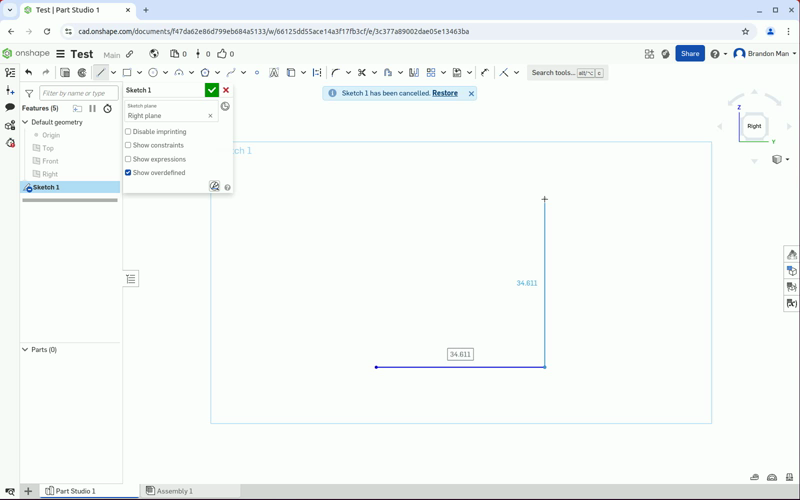
click(544, 198)
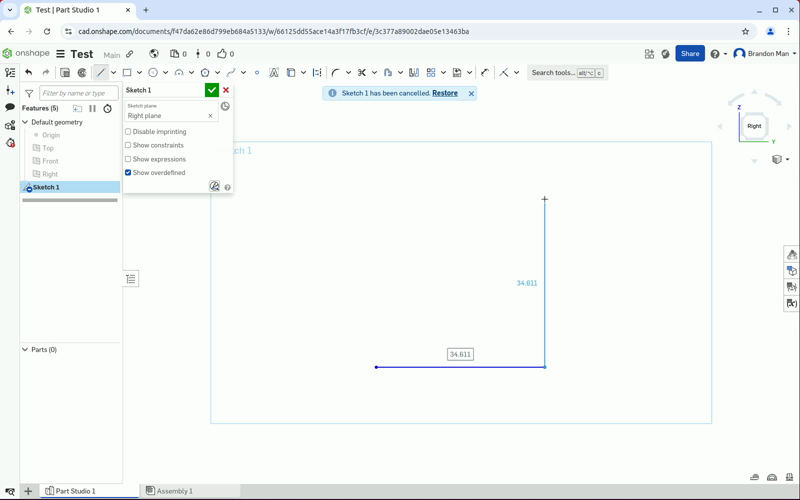
key_up(shift)
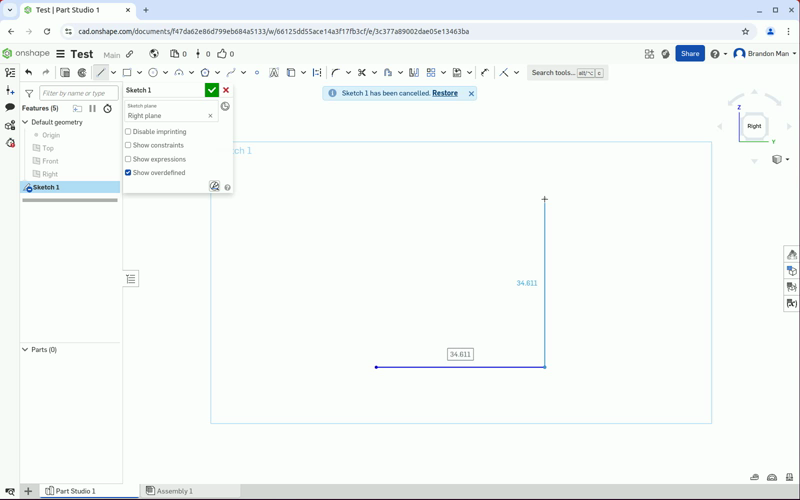
key_down(shift)
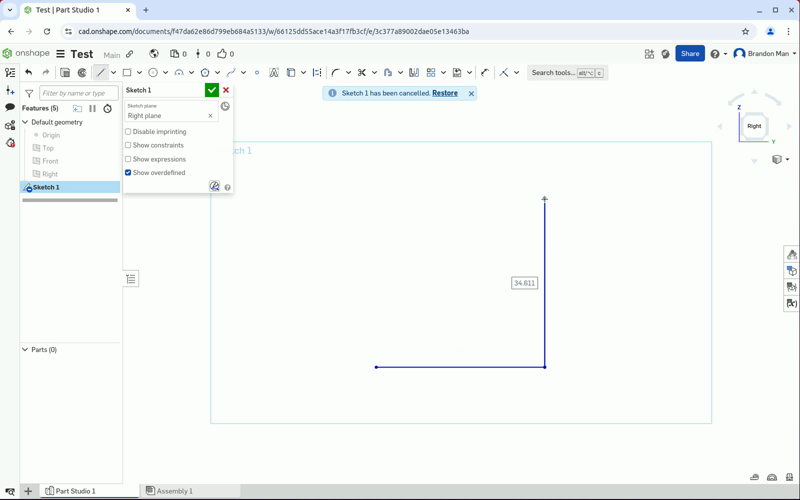
mouse_move(376, 198)
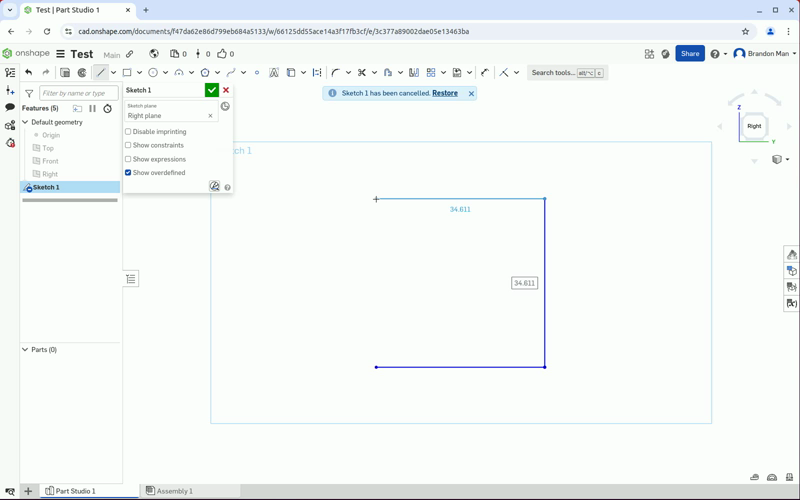
click(376, 198)
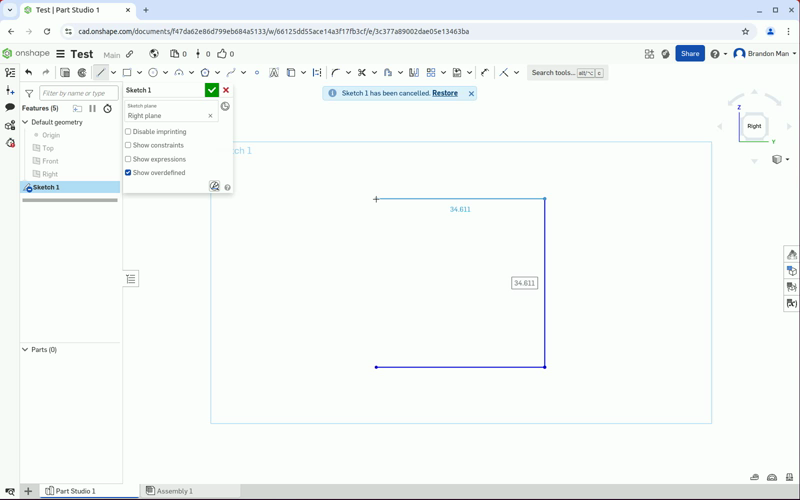
key_up(shift)
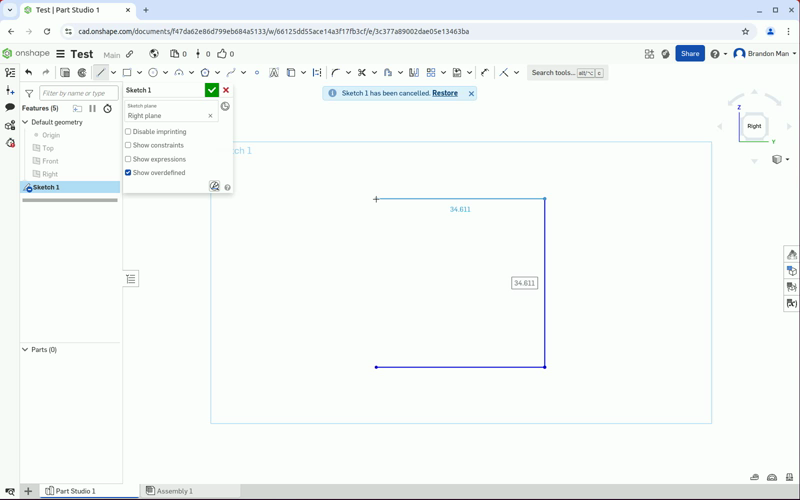
key_down(shift)
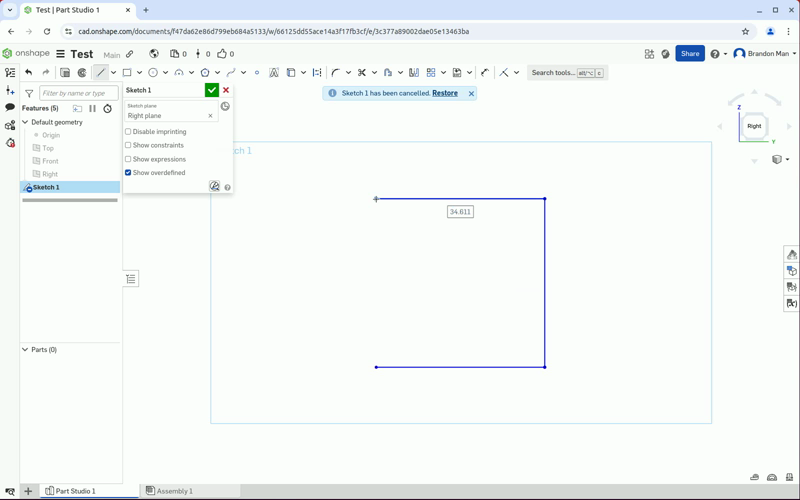
mouse_move(376, 367)
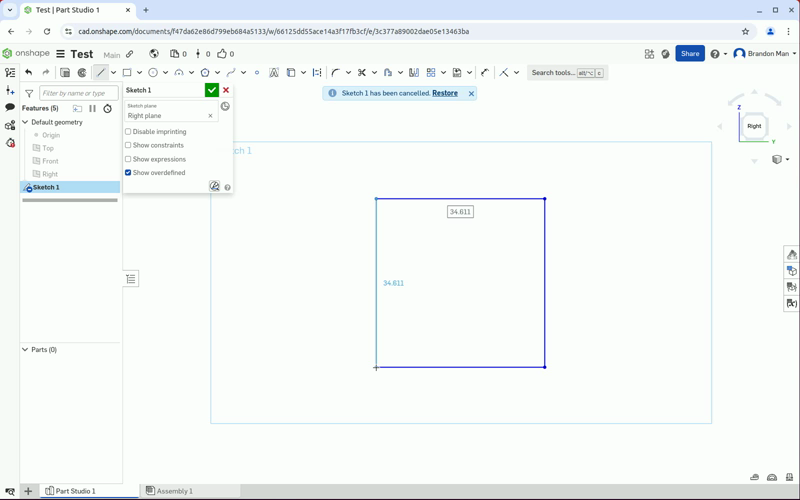
key_up(shift)
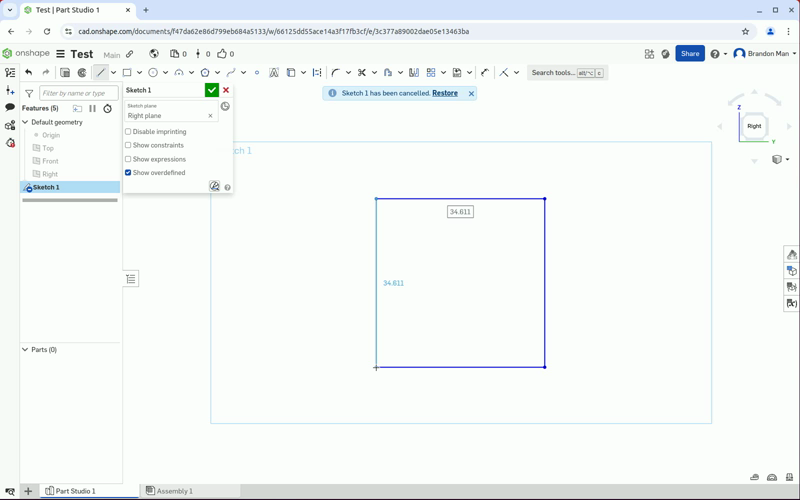
click(376, 367)
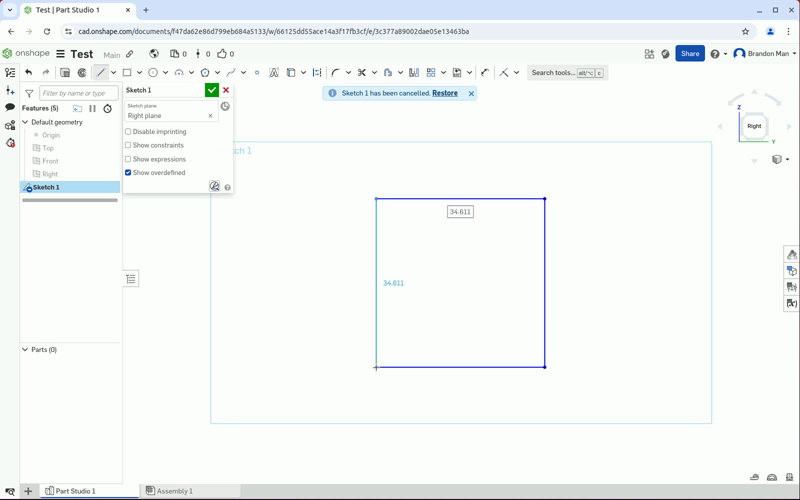
key(esc)
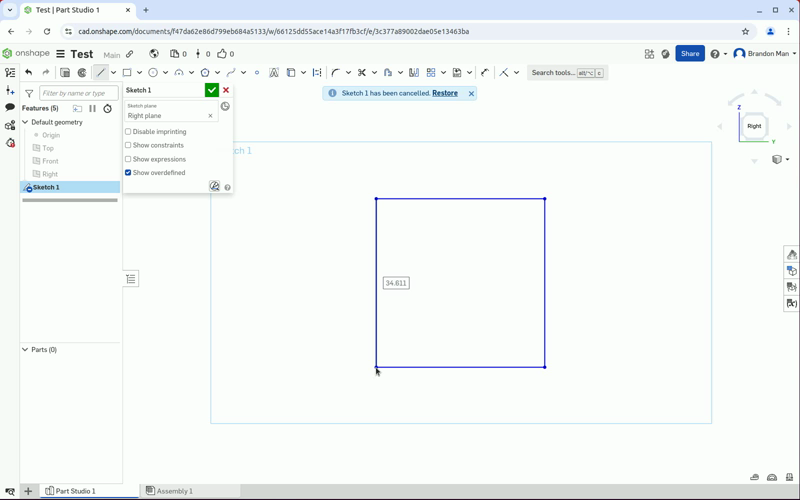
mouse_move(518, 243)
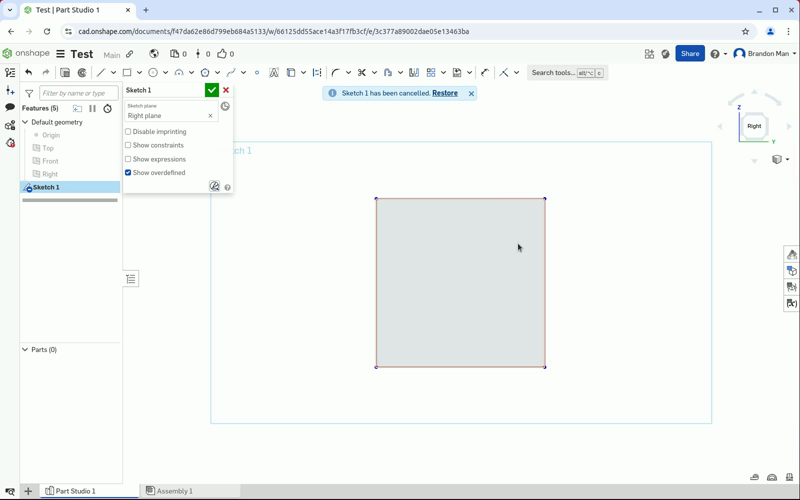
click(518, 243)
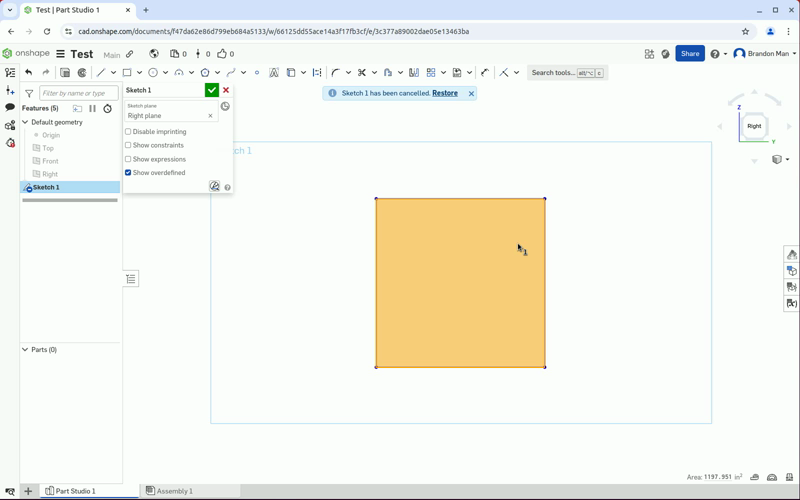
mouse_move(73, 352)
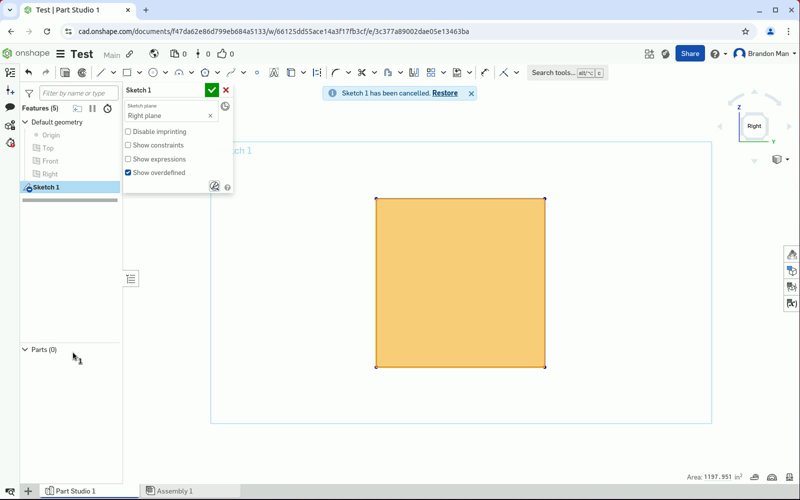
key(shift+y)
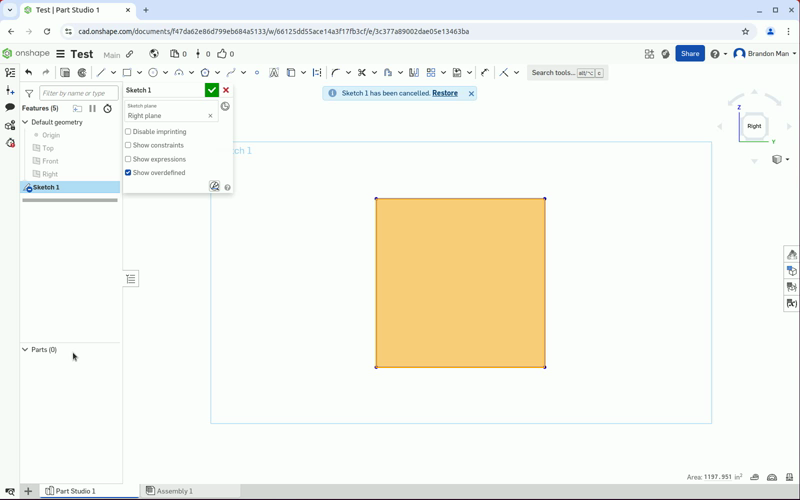
key(shift+e)
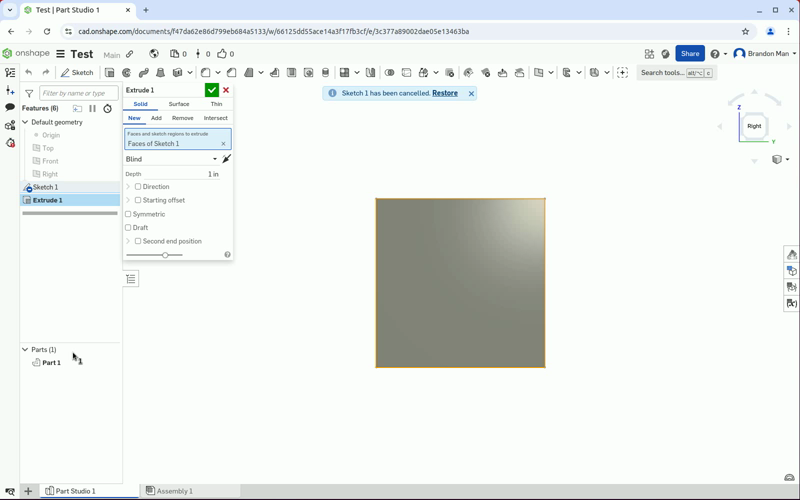
mouse_move(143, 106)
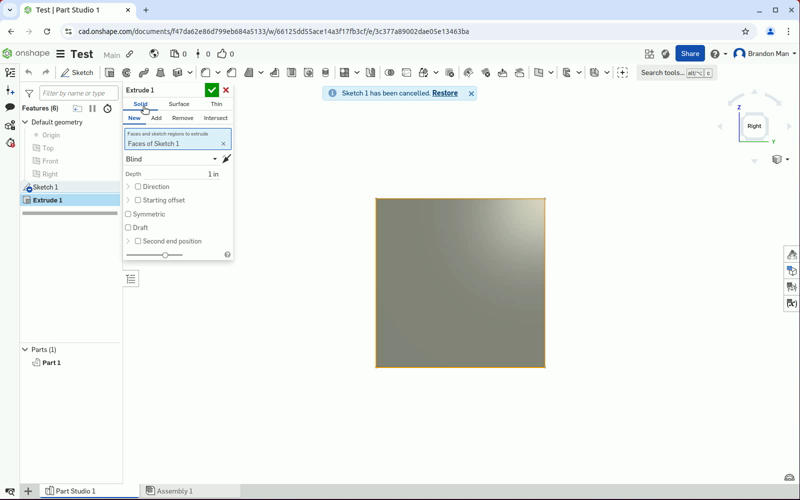
click(143, 106)
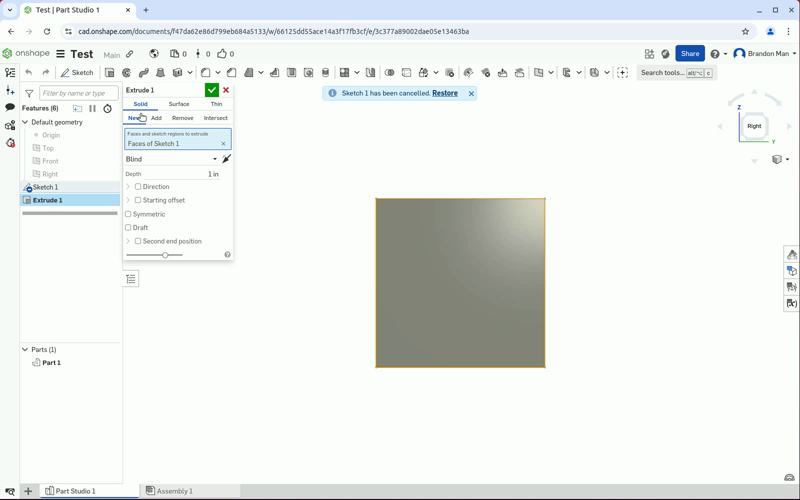
mouse_move(137, 120)
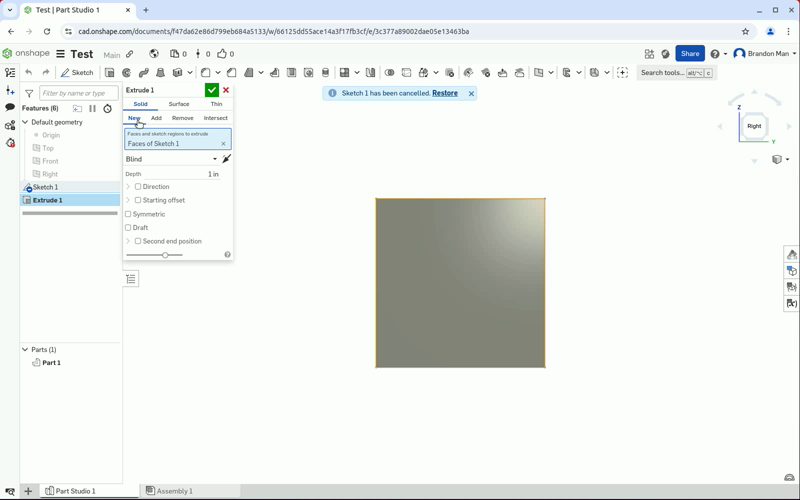
click(137, 120)
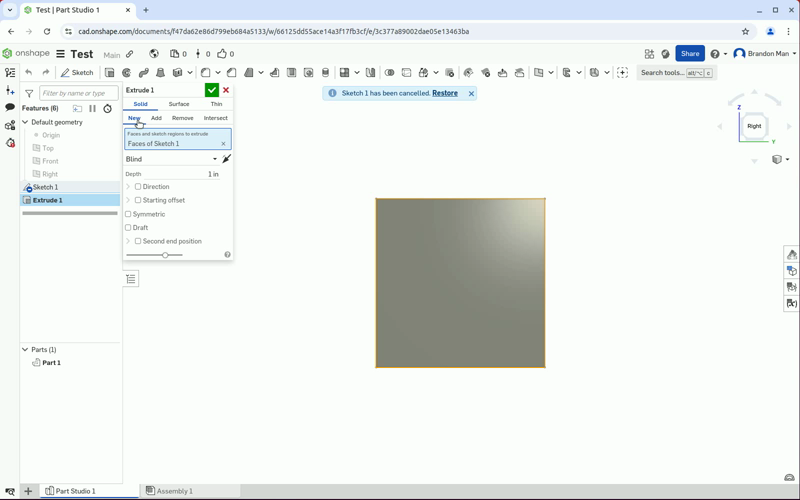
key(tab, 4)
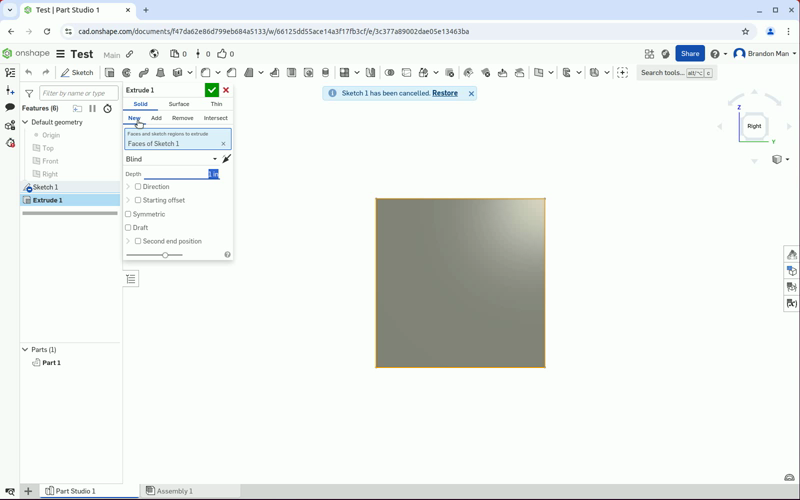
text(23.108)
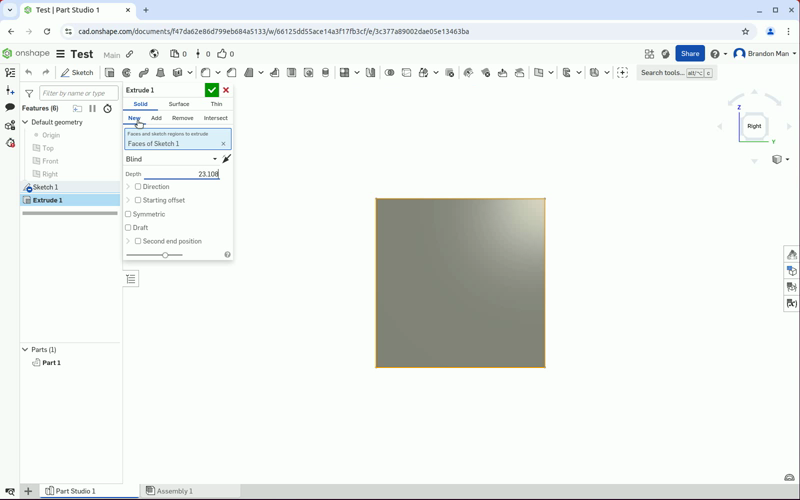
key(enter)
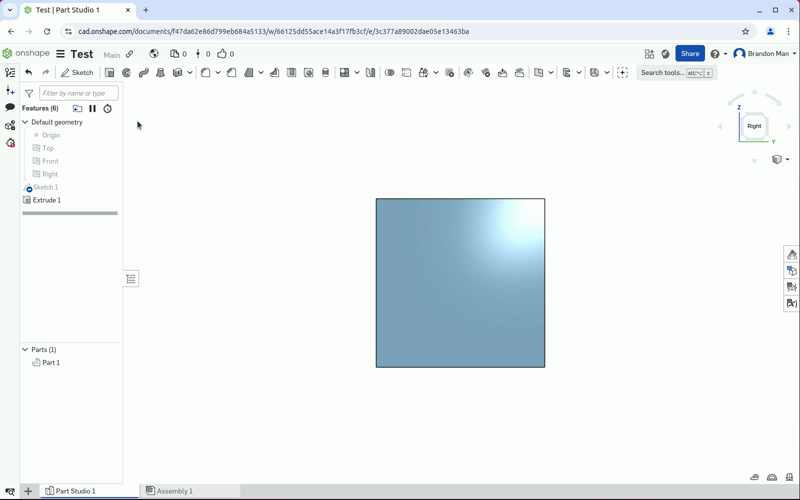
key(shift+h)
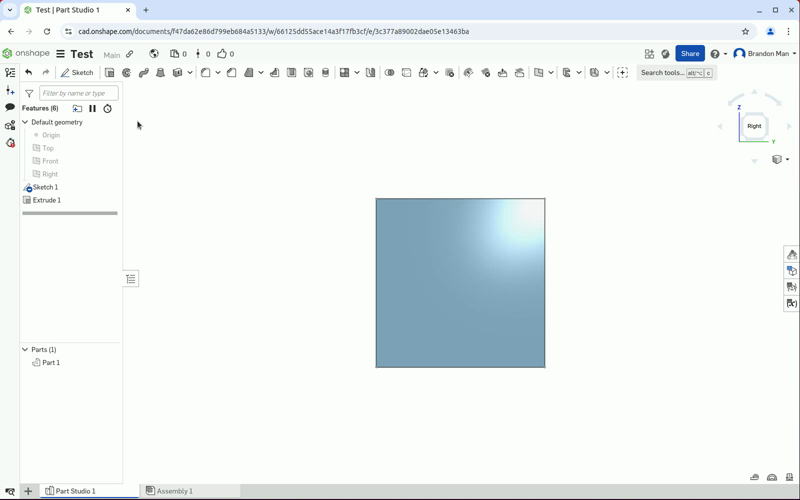
key(shift+h)
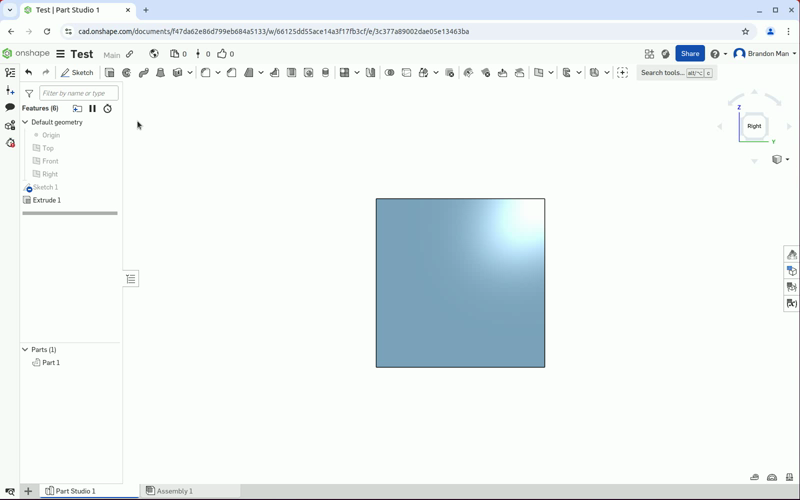
mouse_move(73, 189)
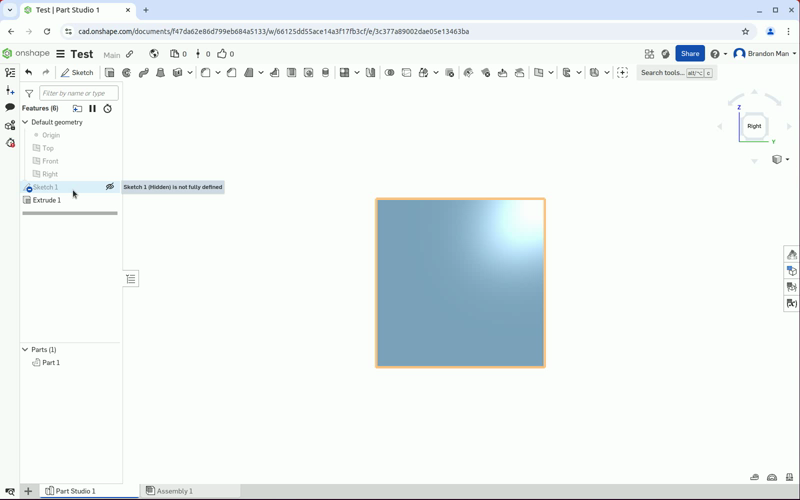
click(73, 189)
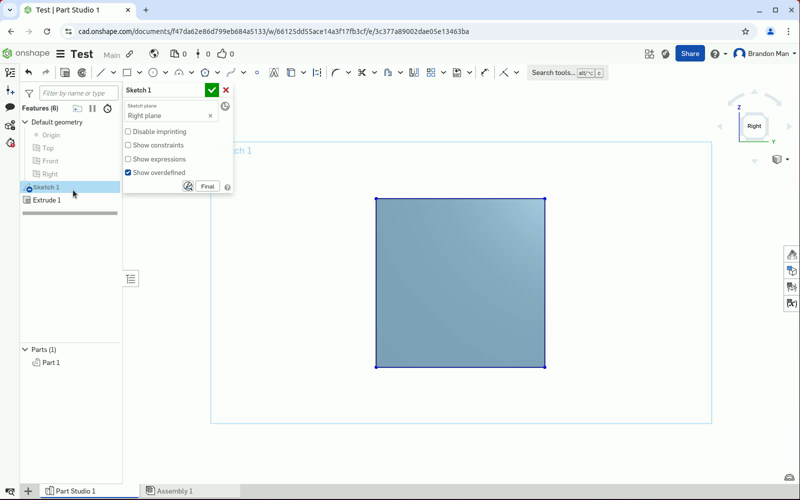
mouse_move(229, 92)
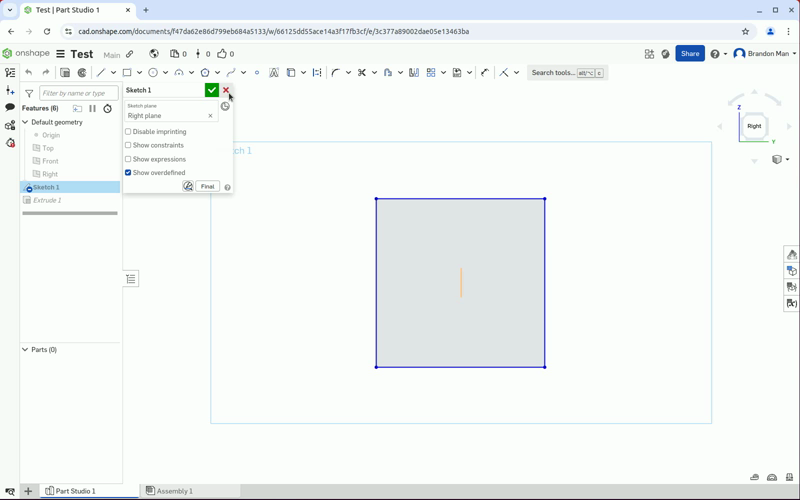
click(229, 92)
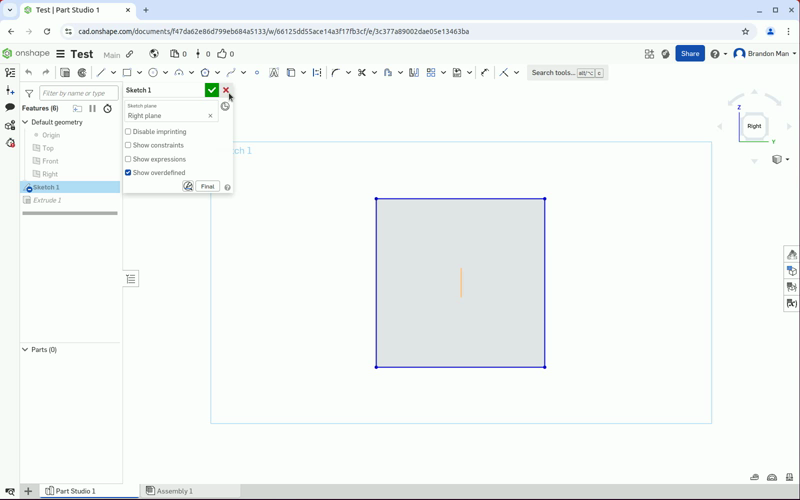
key(shift+s)
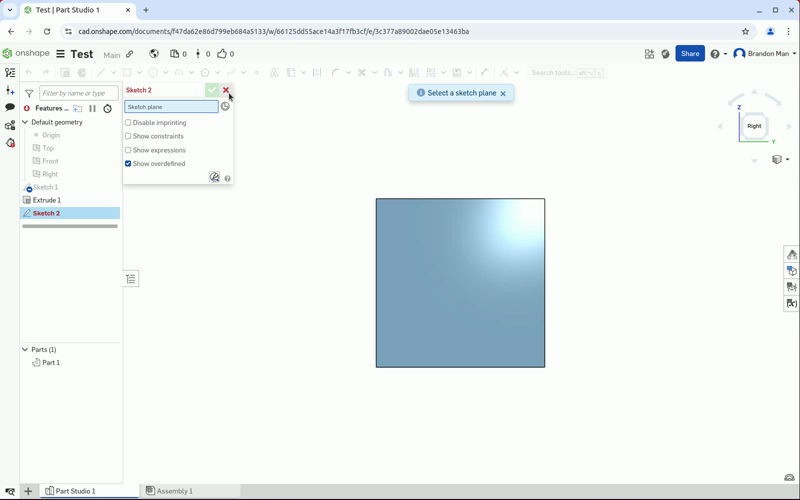
mouse_move(73, 176)
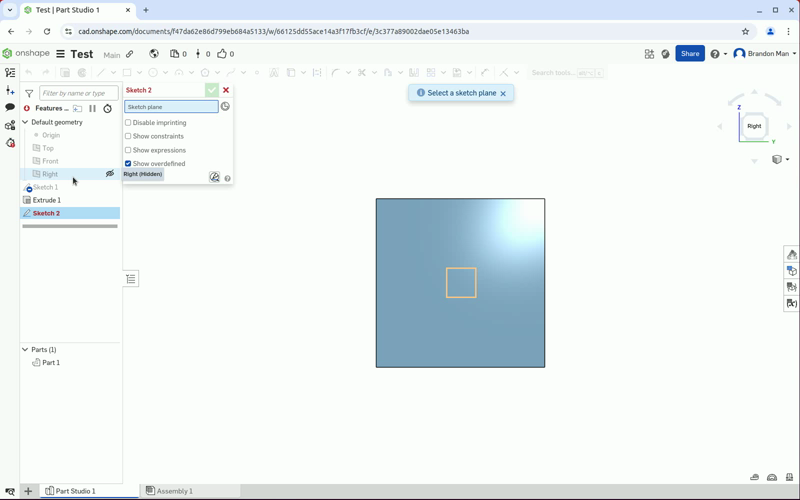
click(73, 176)
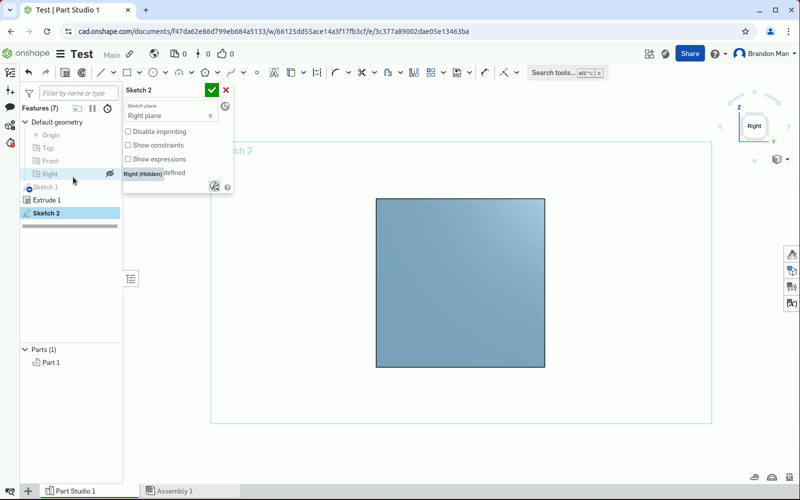
mouse_move(73, 352)
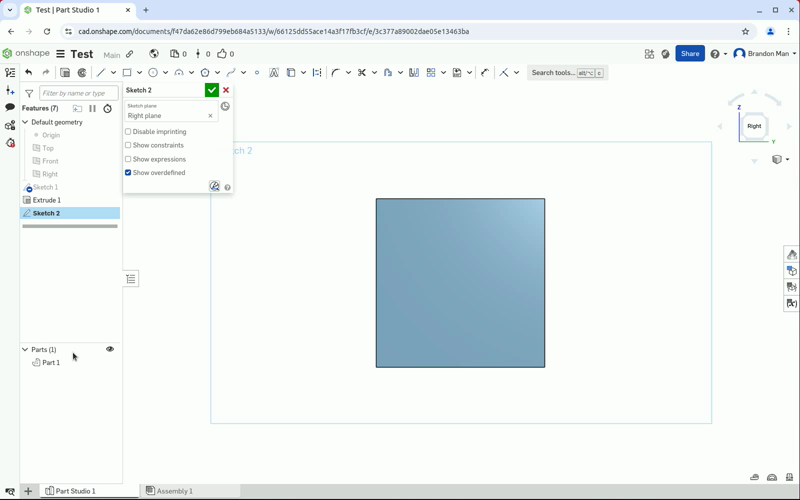
key(y)
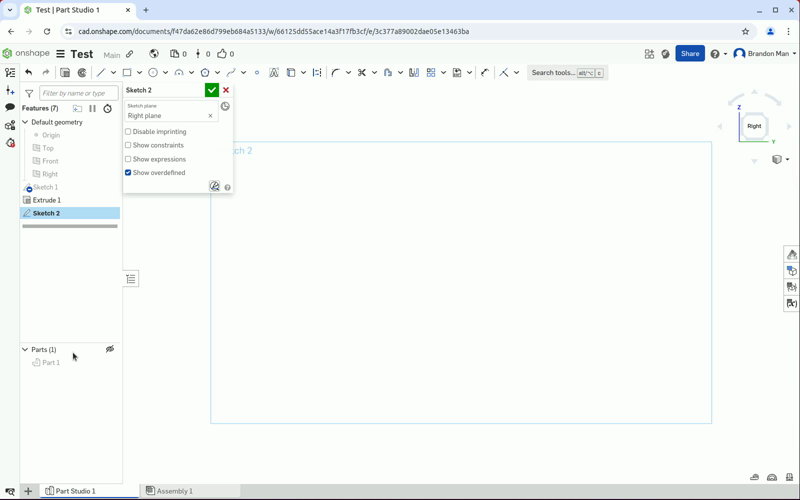
key(c)
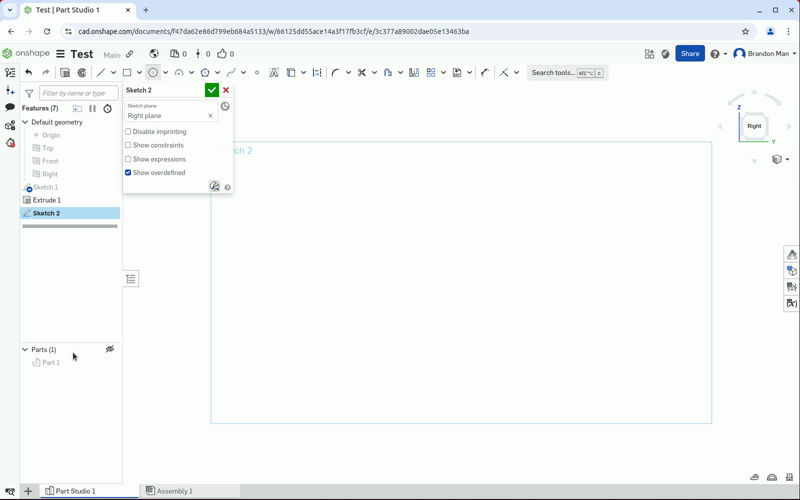
key_down(shift)
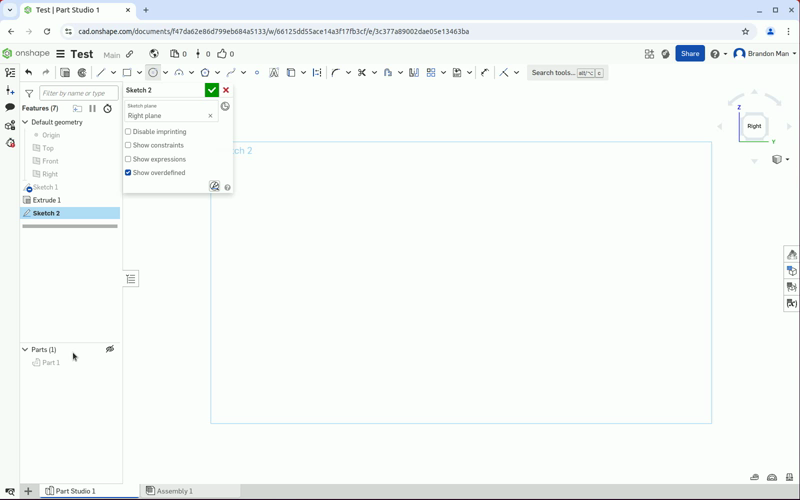
mouse_move(461, 282)
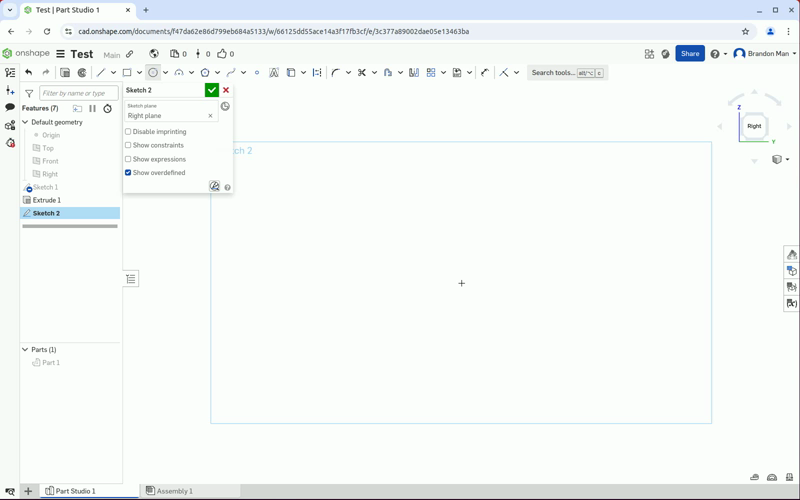
click(461, 282)
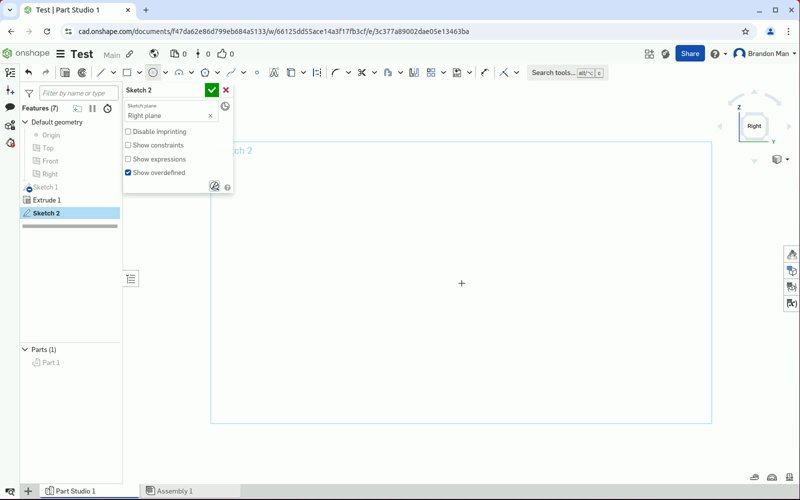
key_up(shift)
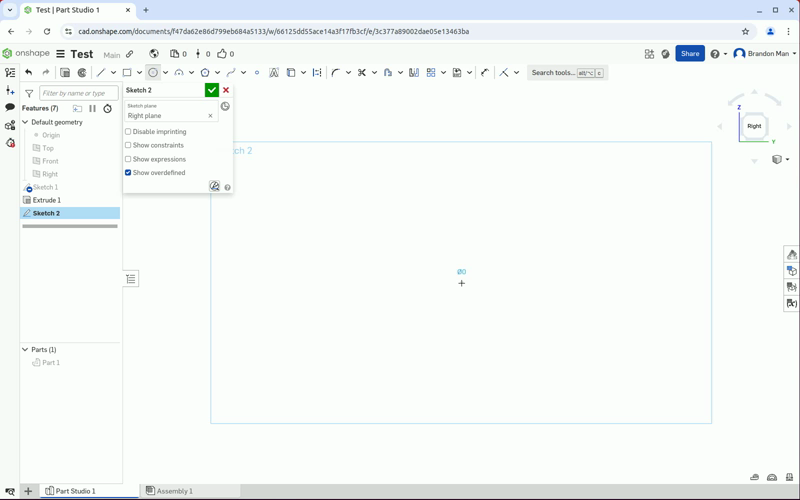
mouse_move(480, 282)
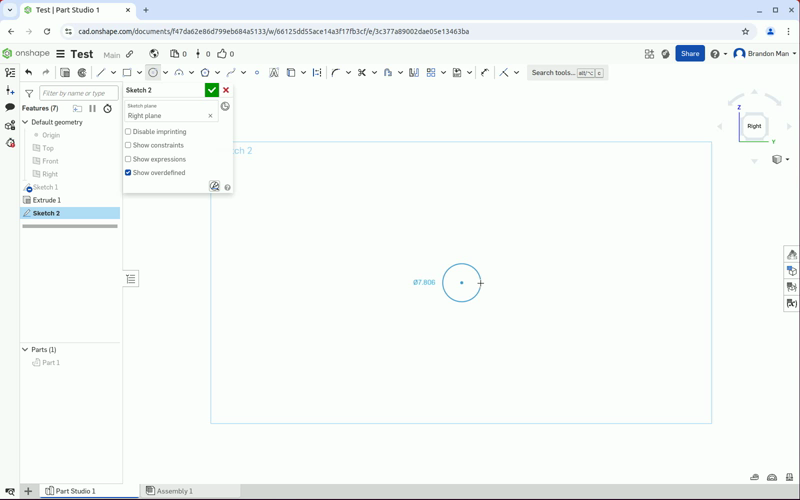
click(480, 282)
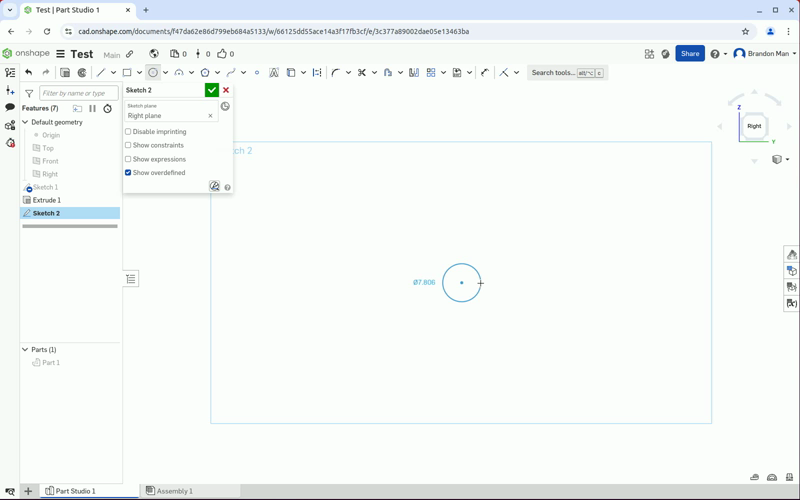
key(esc)
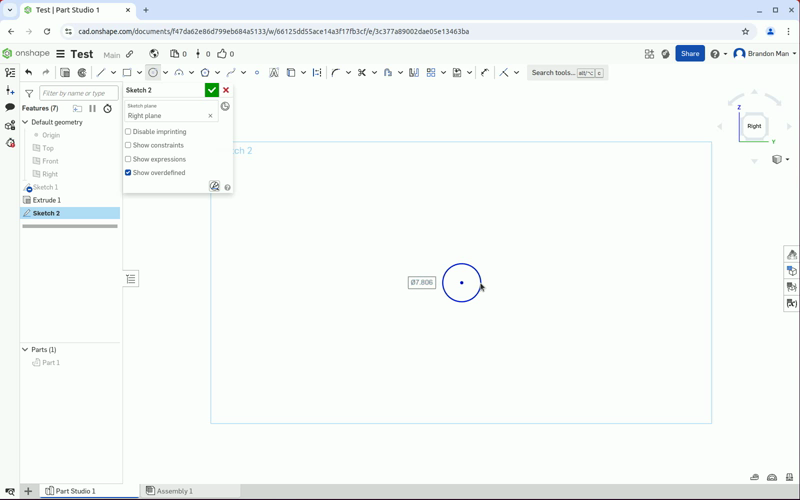
mouse_move(473, 277)
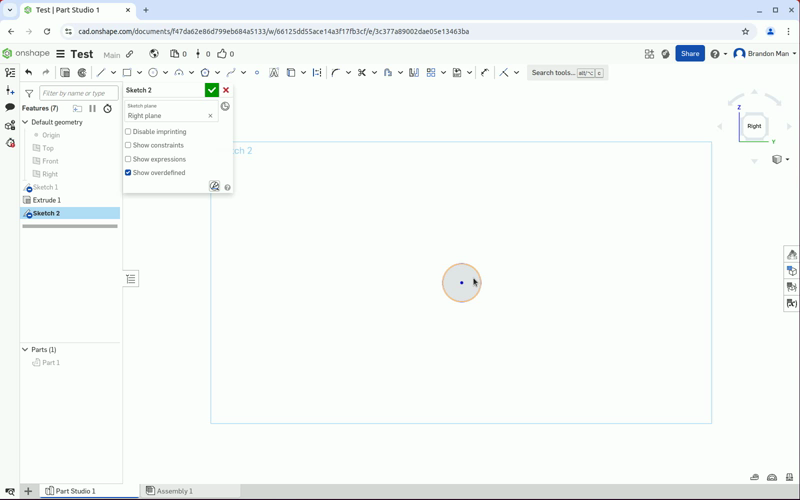
scroll(6)
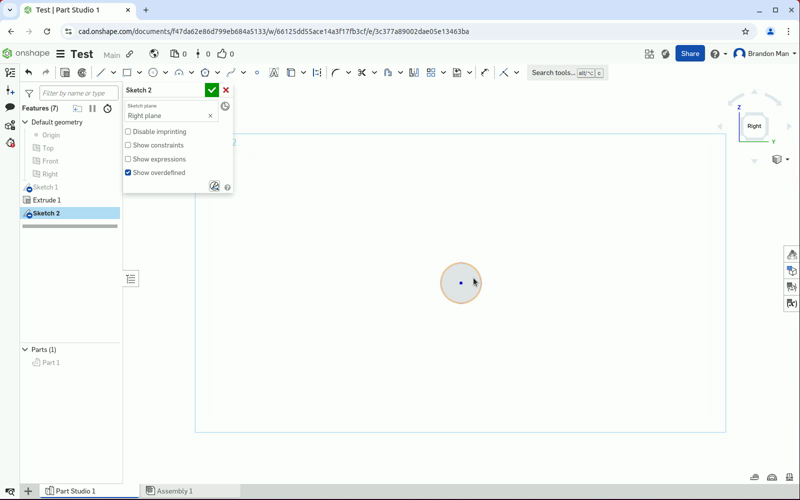
scroll(6)
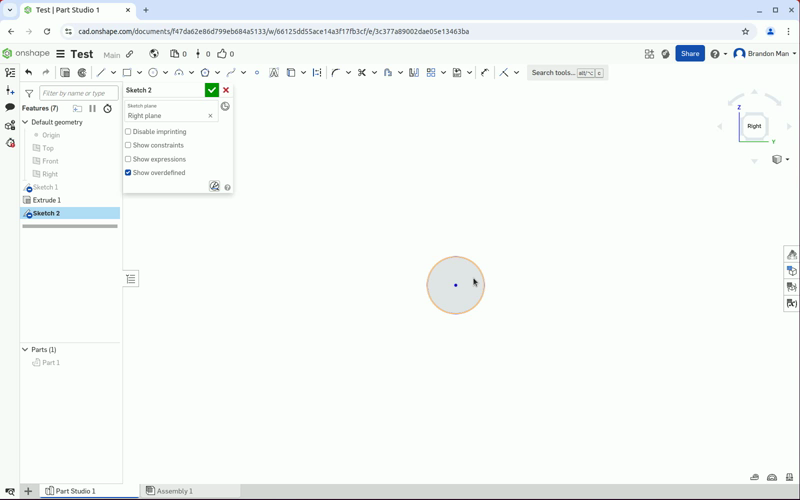
scroll(6)
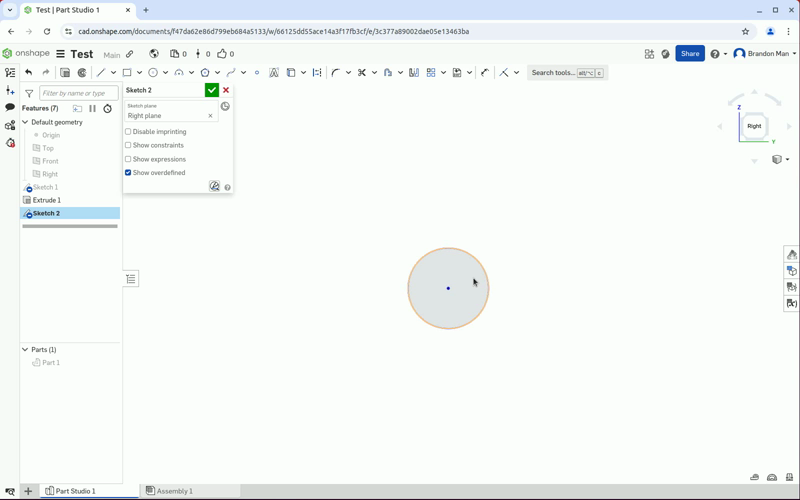
scroll(6)
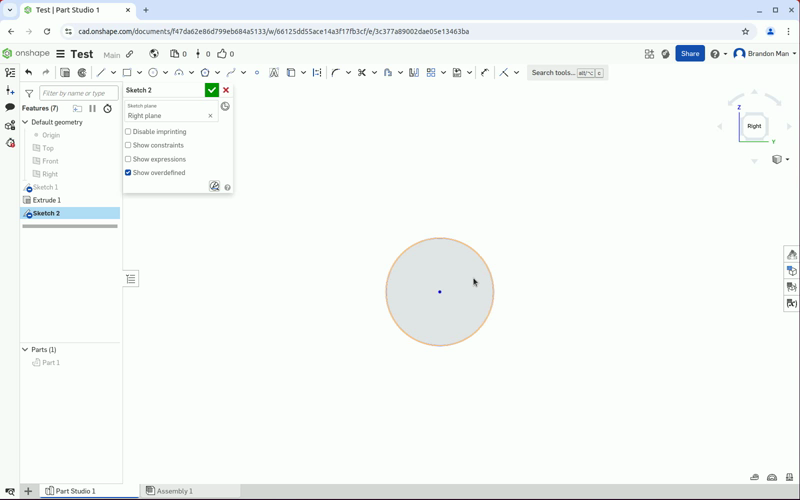
scroll(6)
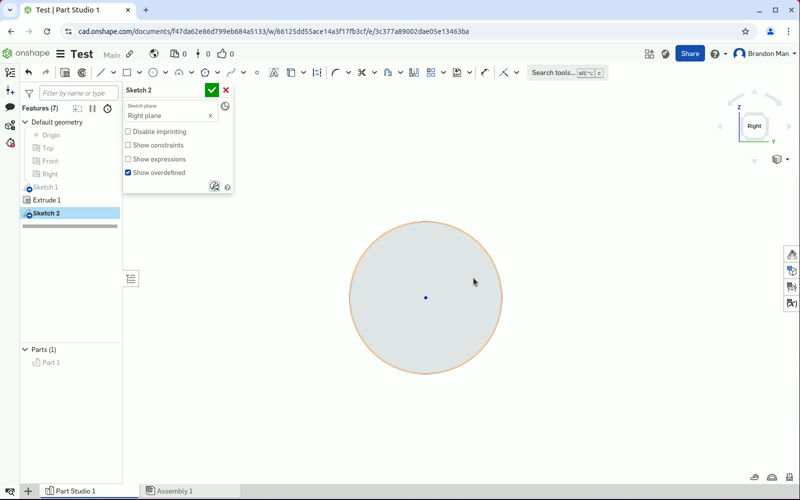
scroll(6)
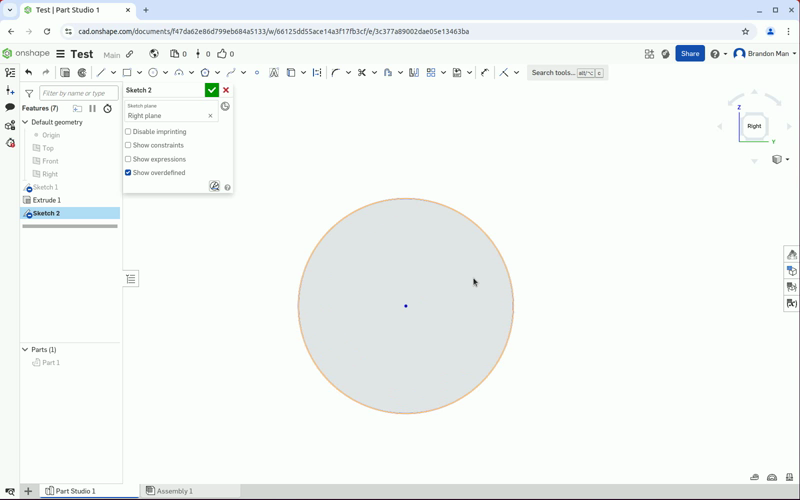
scroll(6)
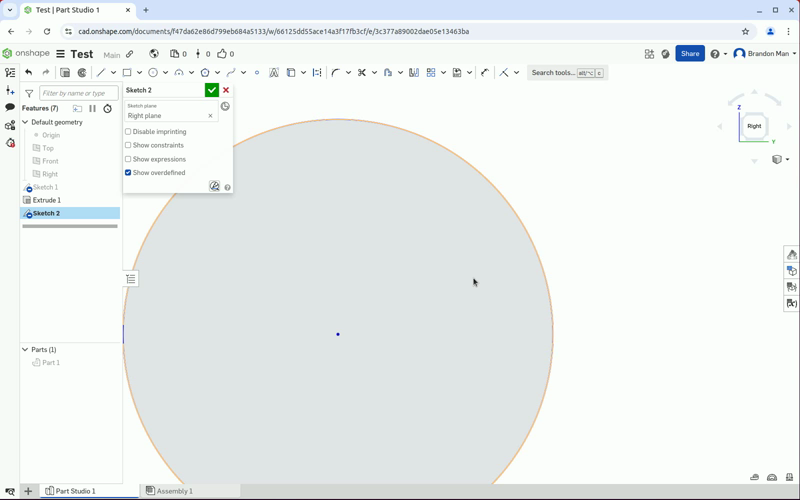
click(473, 277)
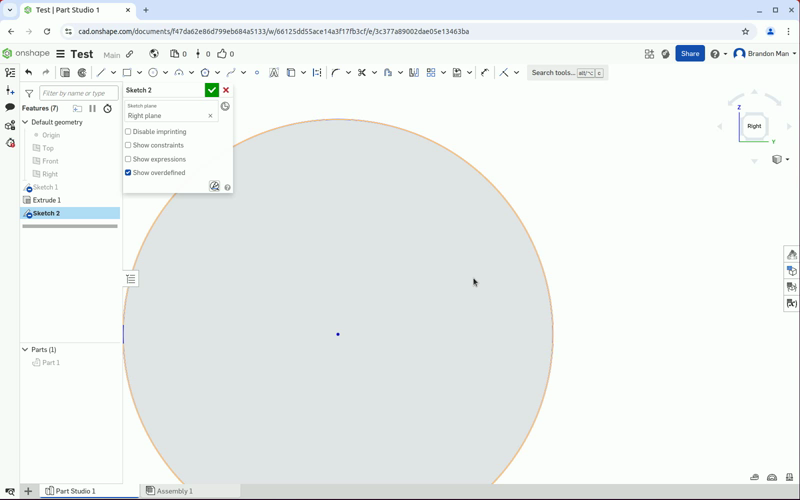
scroll(-6)
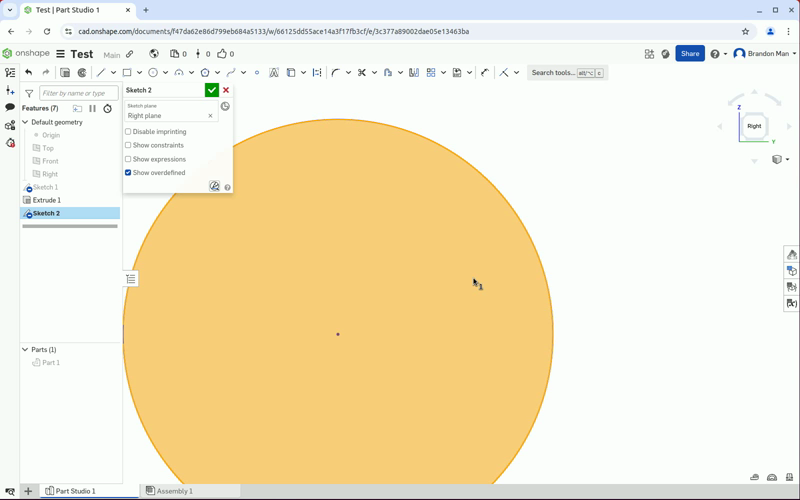
scroll(-6)
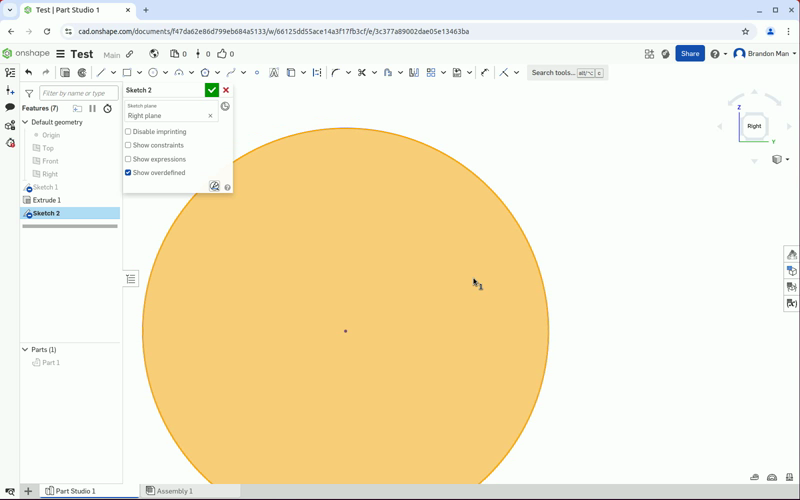
scroll(-6)
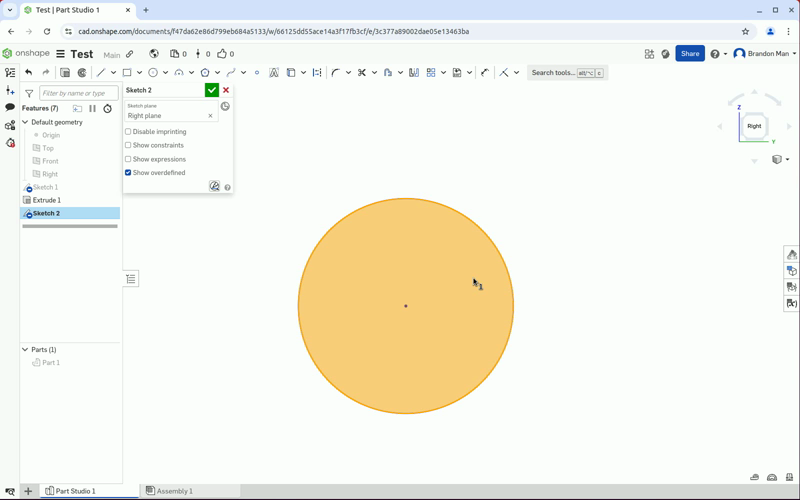
scroll(-6)
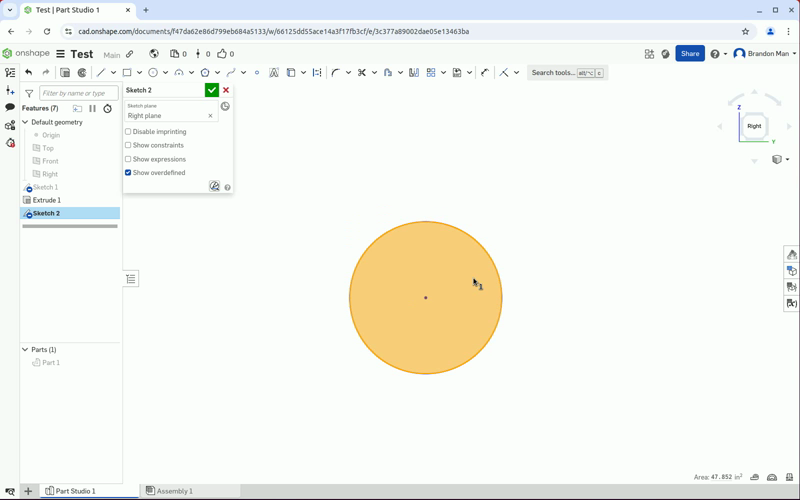
scroll(-6)
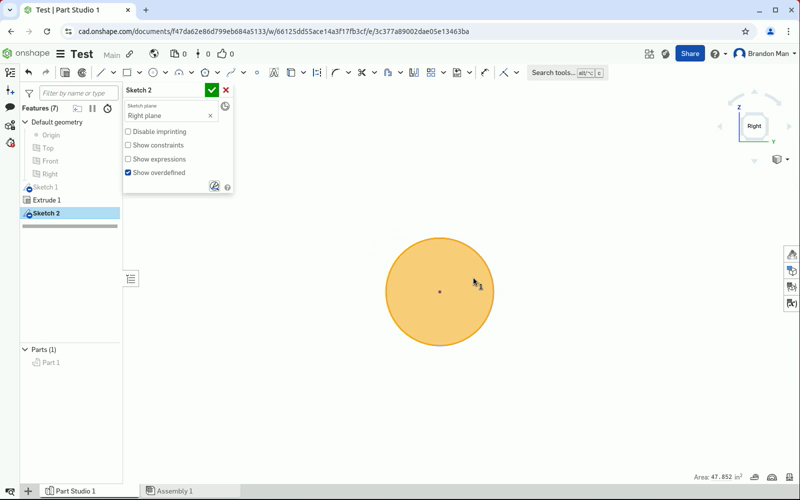
scroll(-6)
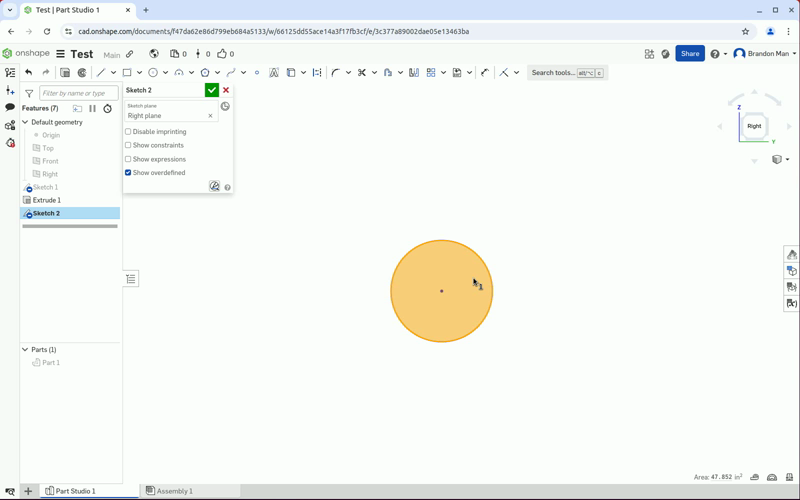
scroll(-6)
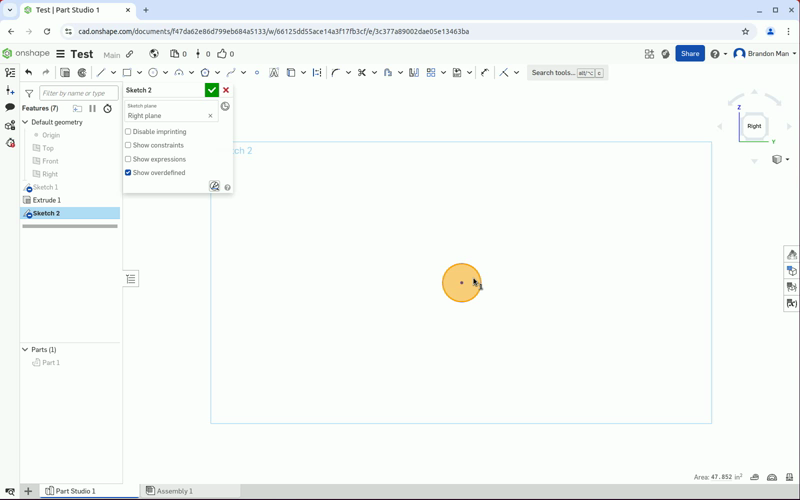
mouse_move(73, 352)
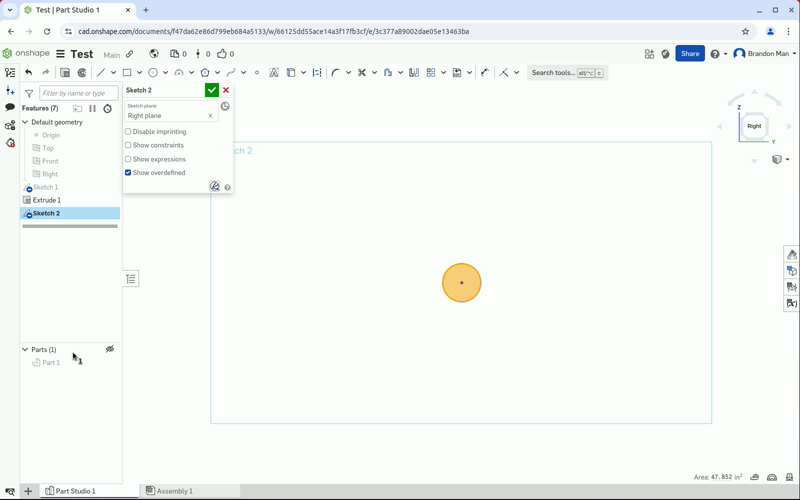
key(shift+y)
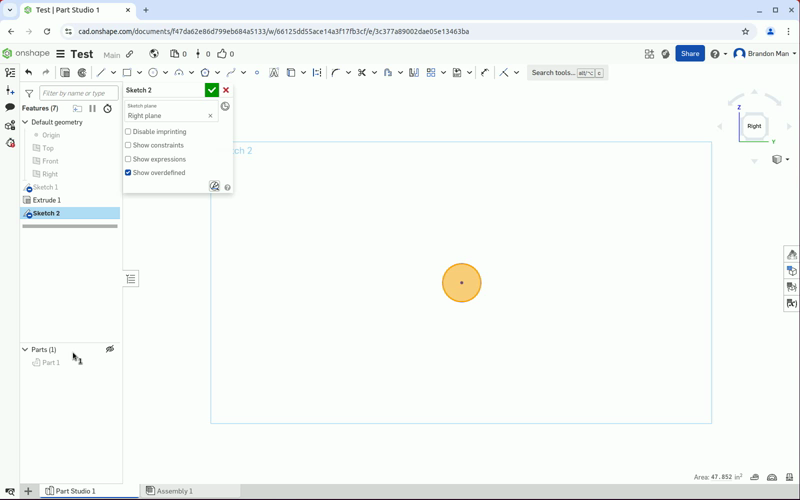
key(shift+e)
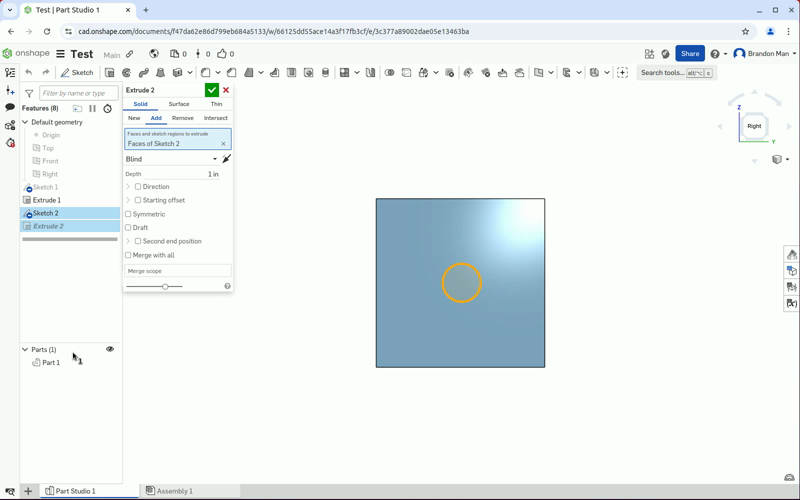
mouse_move(143, 106)
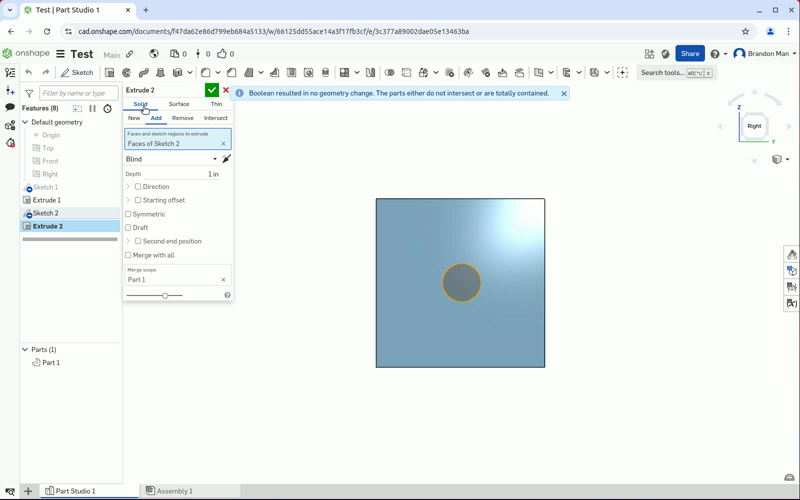
click(143, 106)
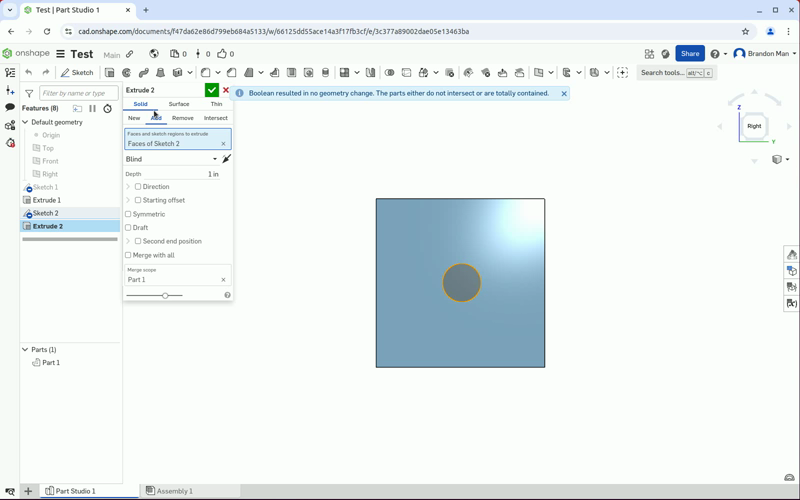
mouse_move(186, 120)
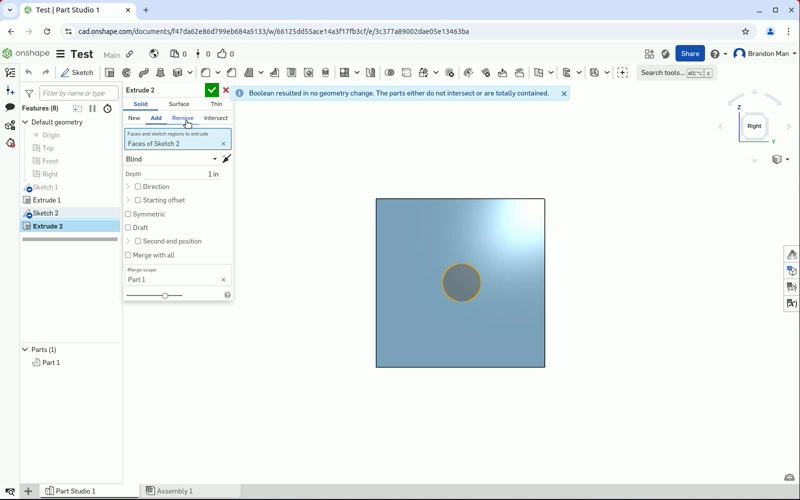
click(186, 120)
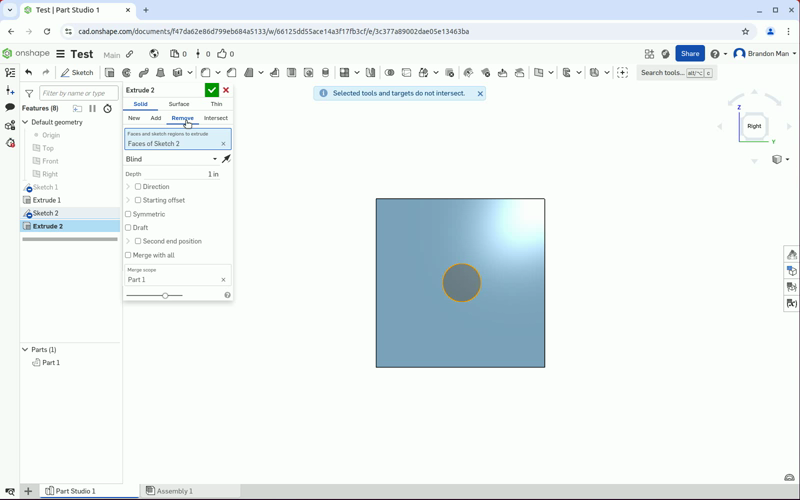
key(tab, 4)
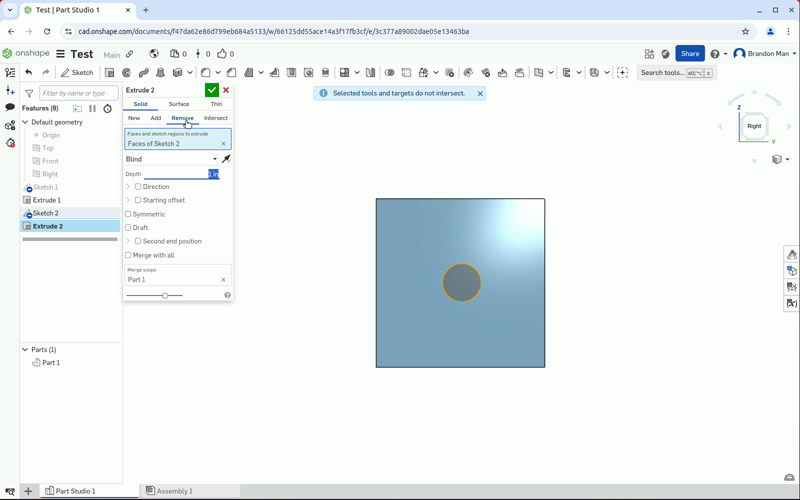
text(21.905)
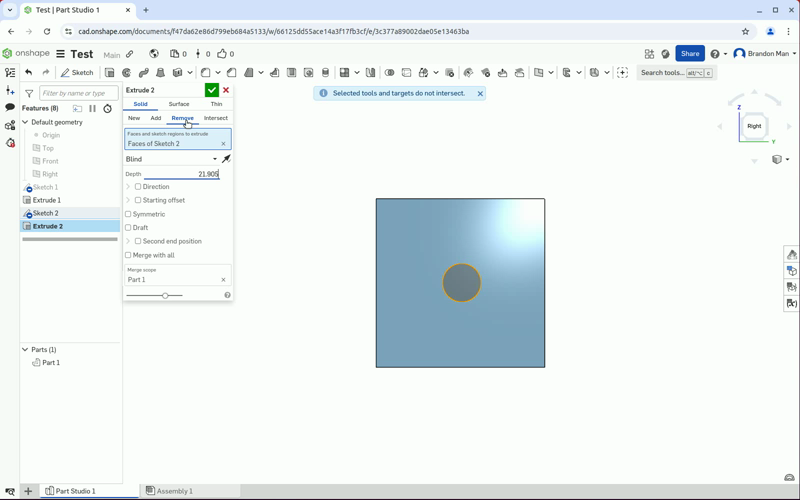
key(tab, 6)
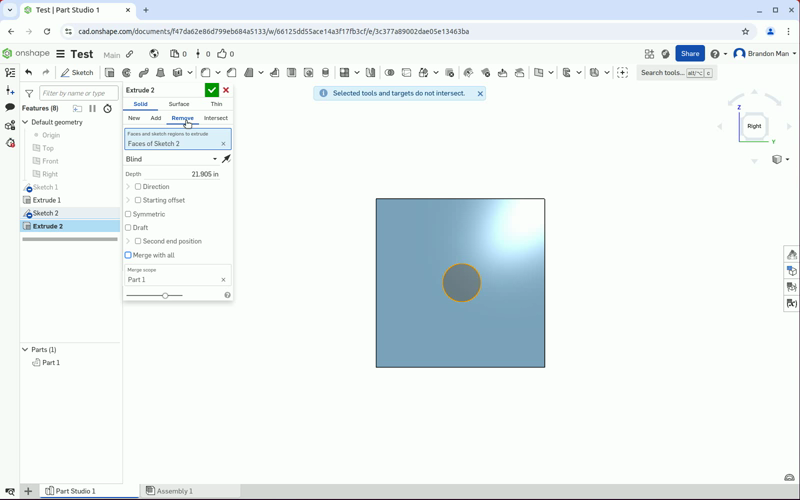
key(space)
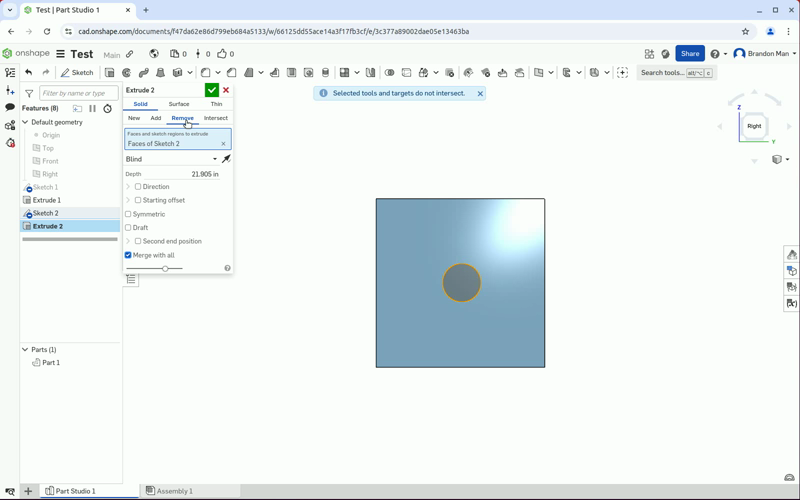
key(enter)
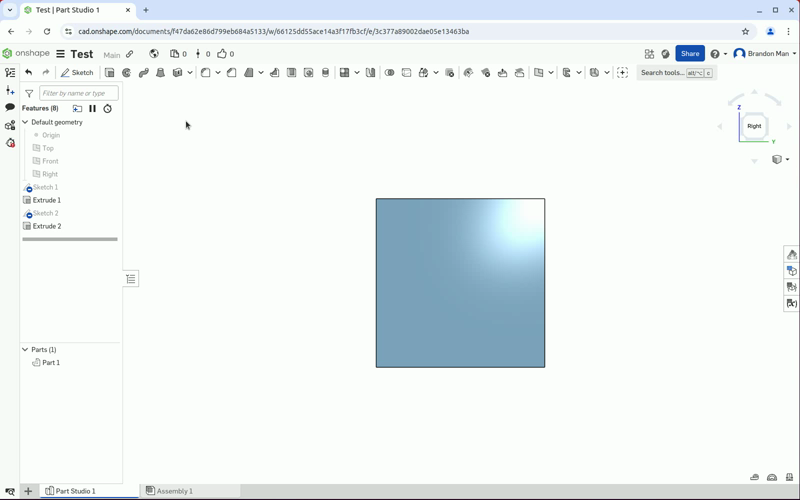
key(shift+h)
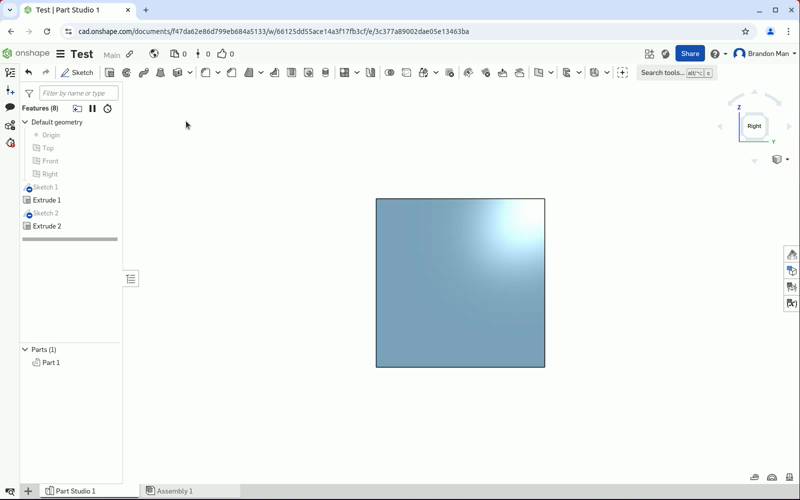
key(shift+h)
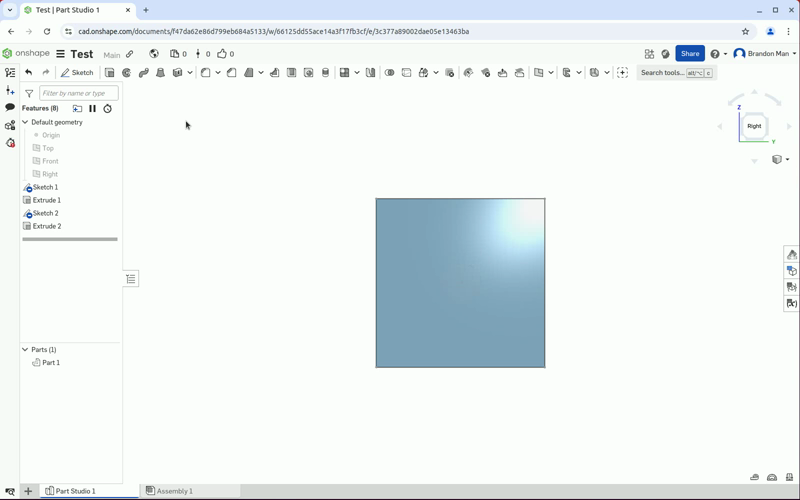
key(shift+7)
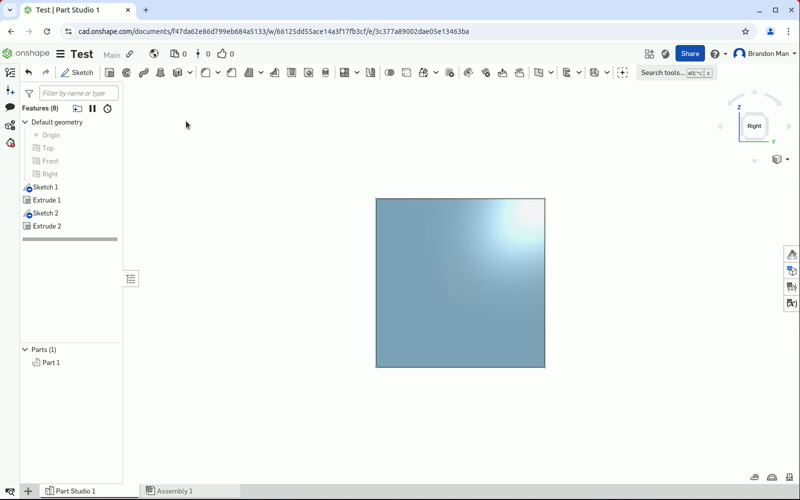
key(right, 2)
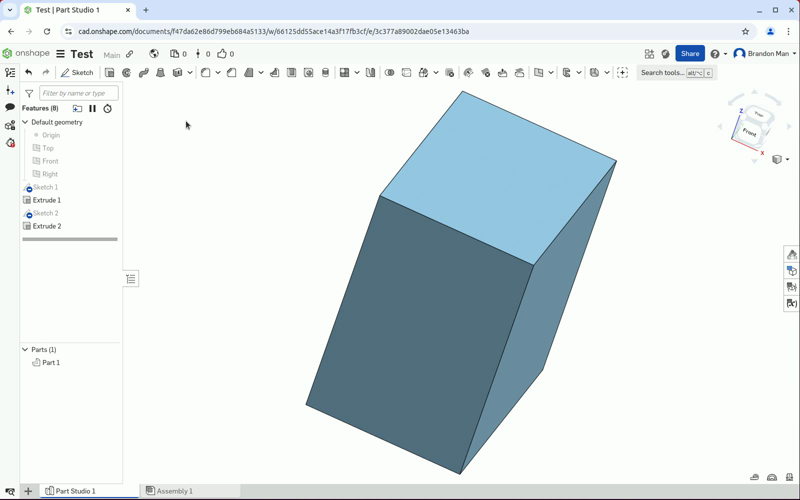
key(down, 2)
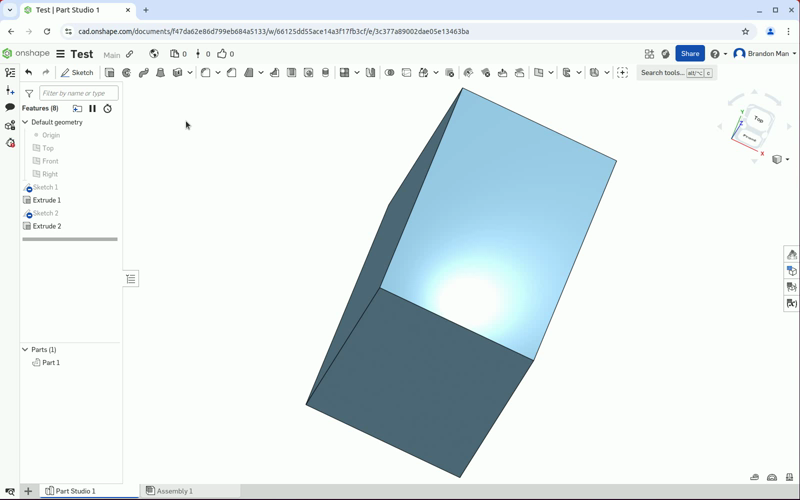
key(up, 2)
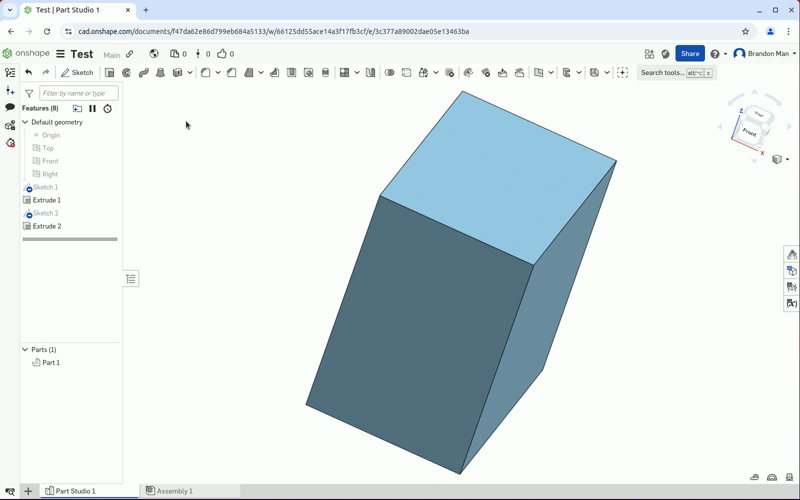
key(left, 2)
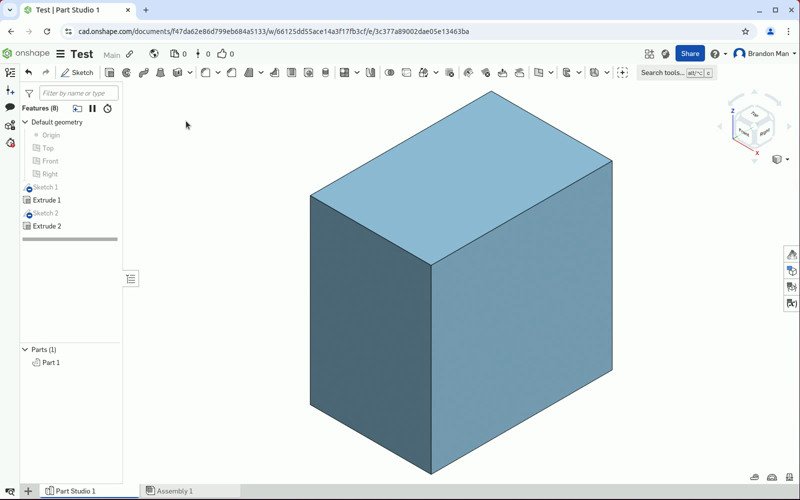
mouse_move(73, 189)
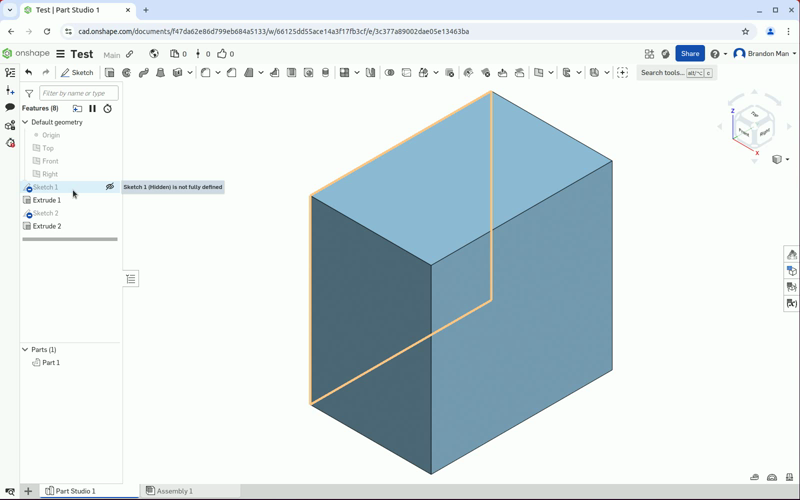
click(73, 189)